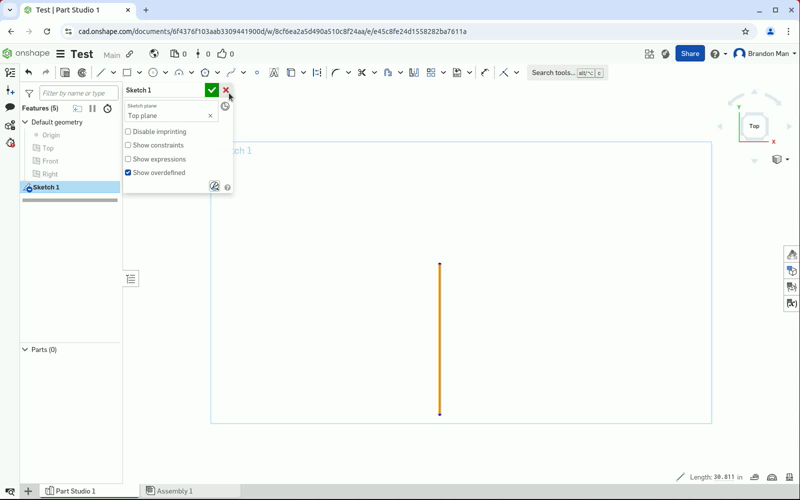
key(shift+h)
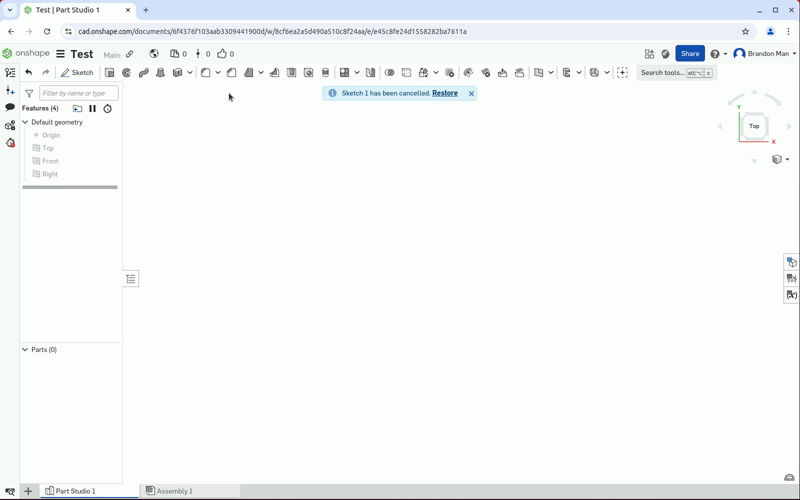
mouse_move(73, 352)
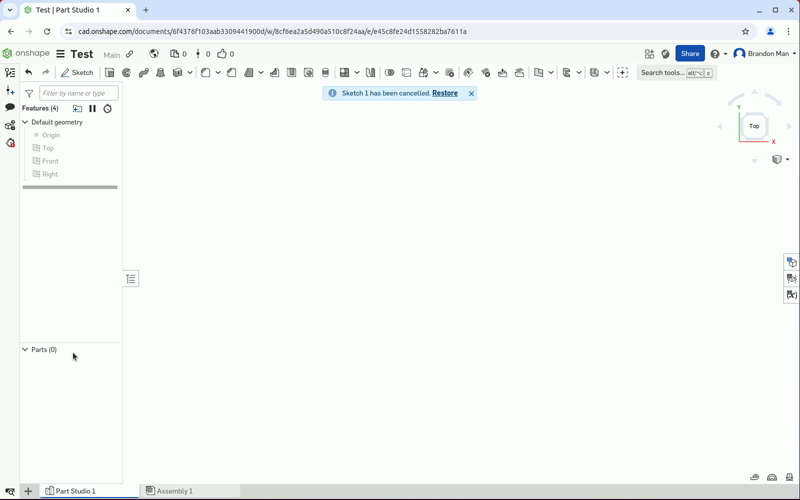
key(y)
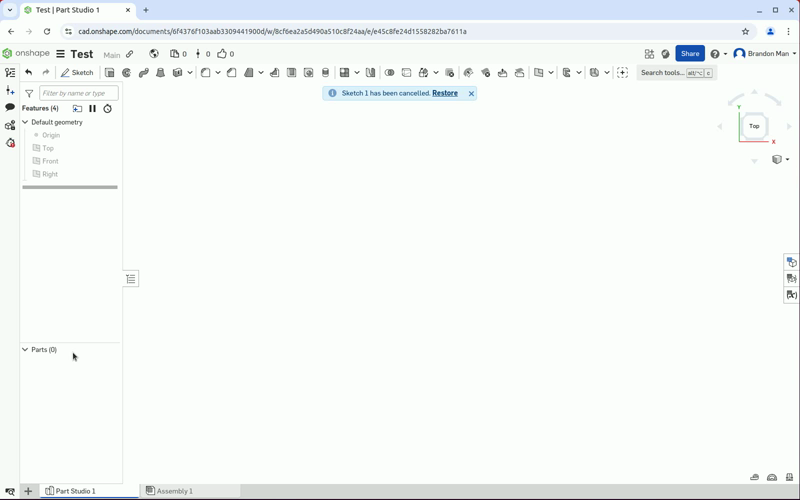
key(shift+p)
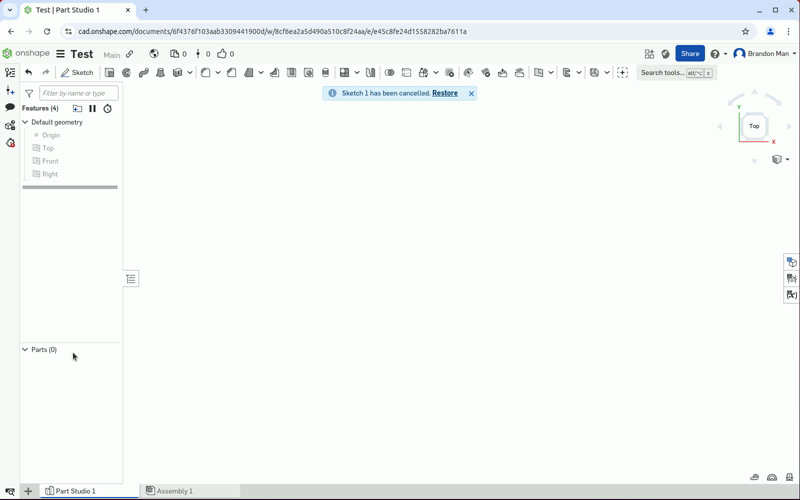
key(space)
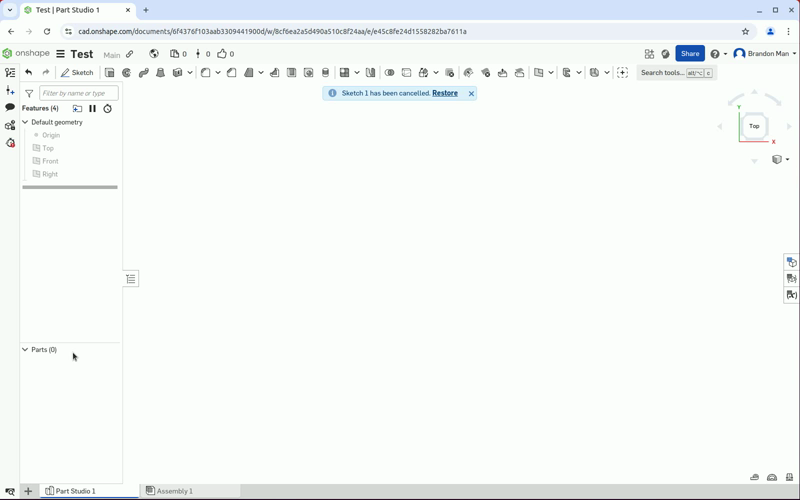
key_down(shift)
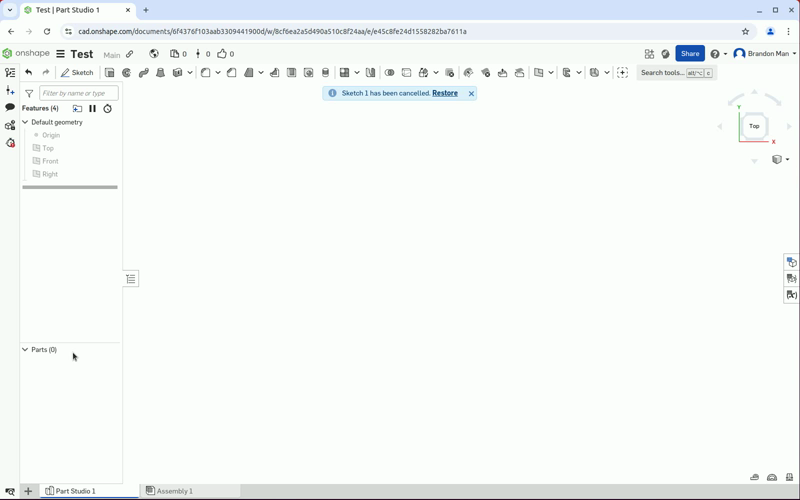
key(up)
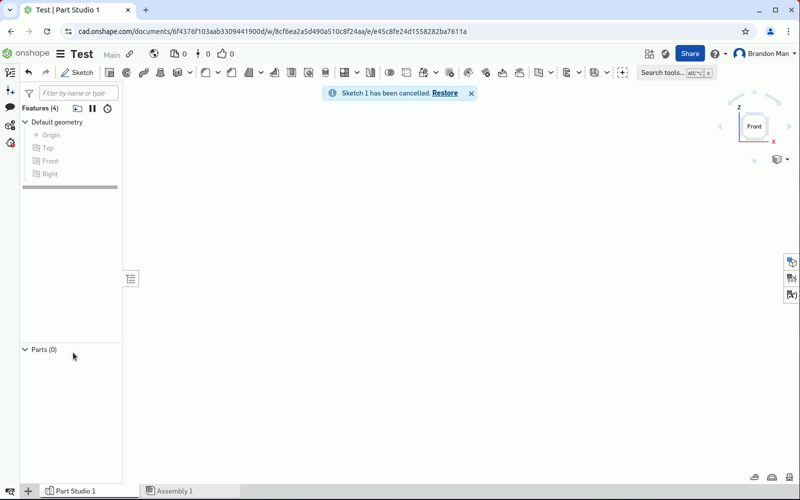
key_up(shift)
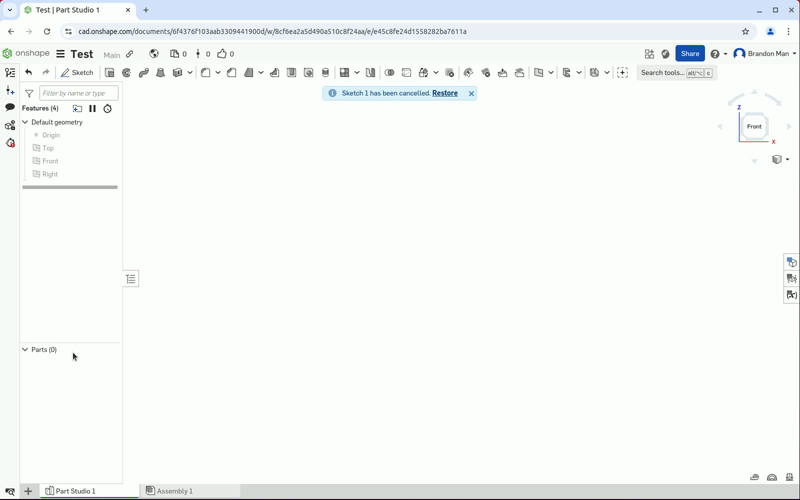
mouse_move(73, 352)
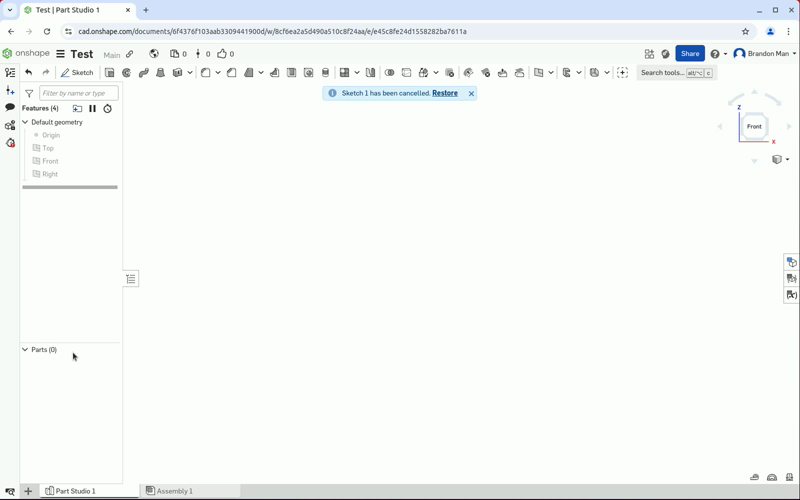
key(shift+y)
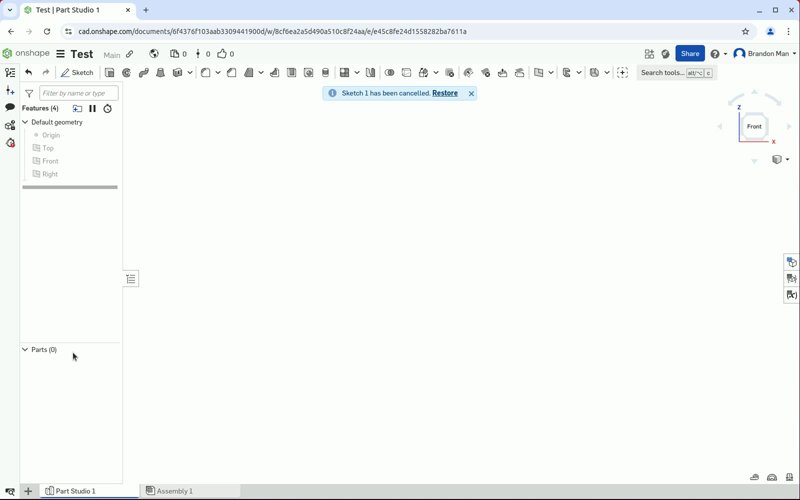
key(shift+s)
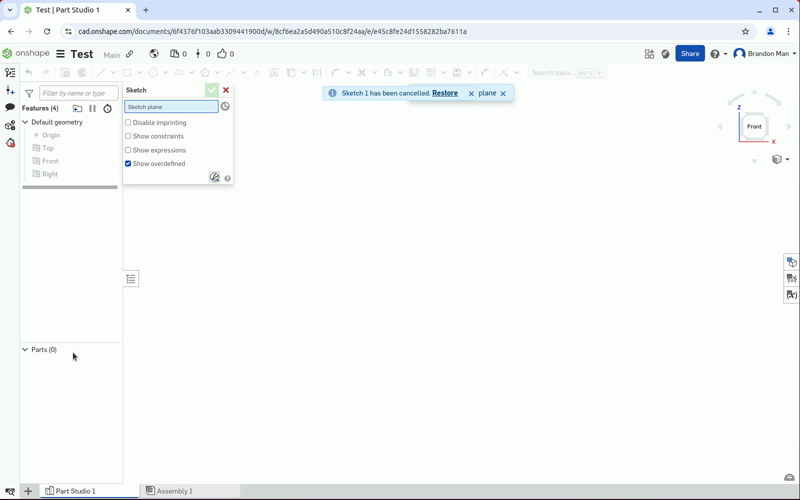
mouse_move(73, 163)
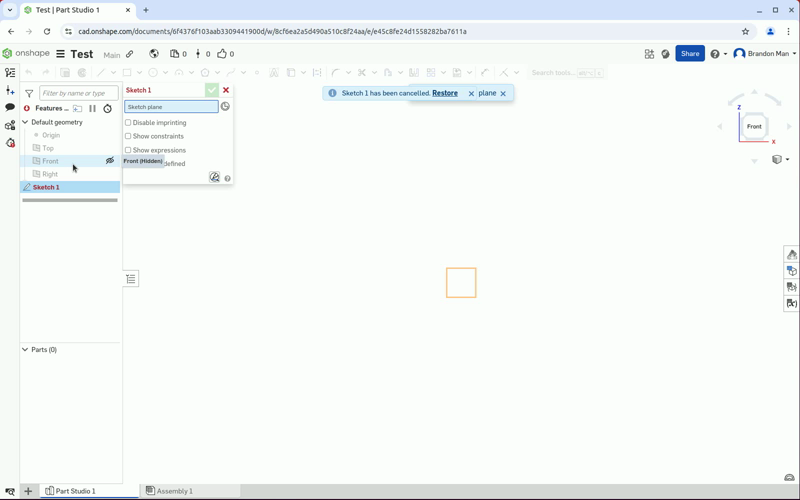
click(73, 163)
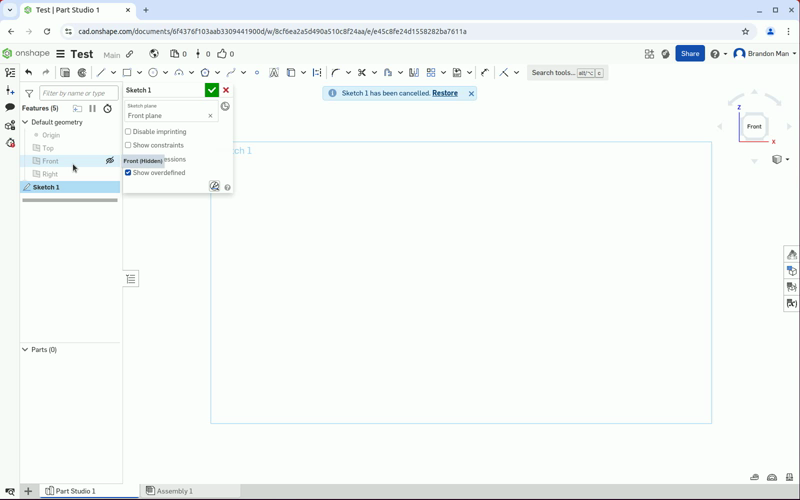
mouse_move(73, 352)
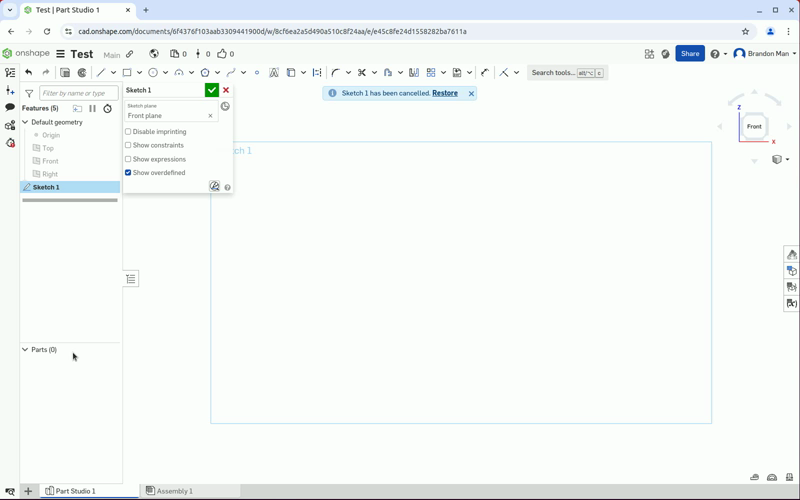
key(y)
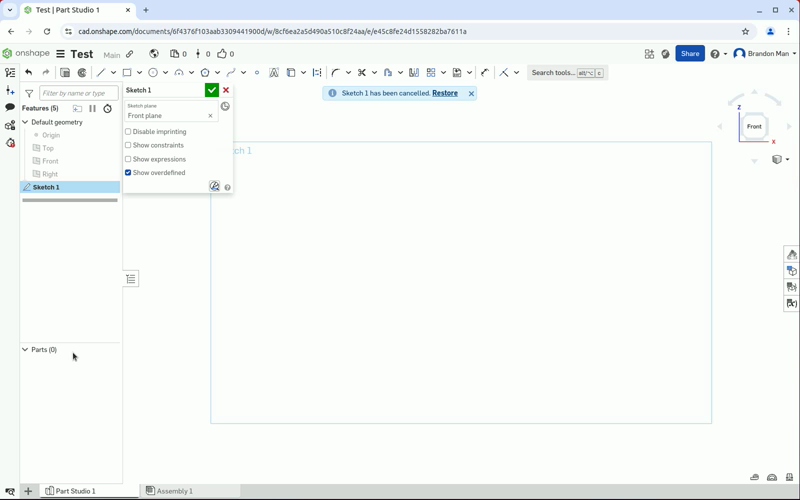
key(l)
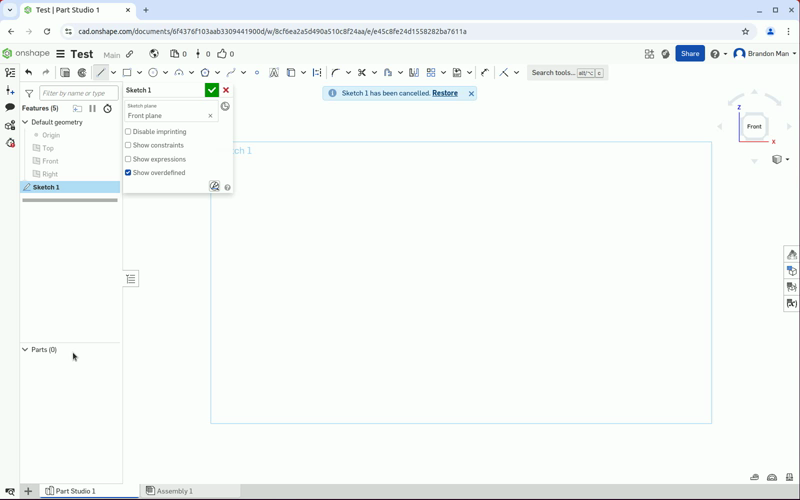
key_down(shift)
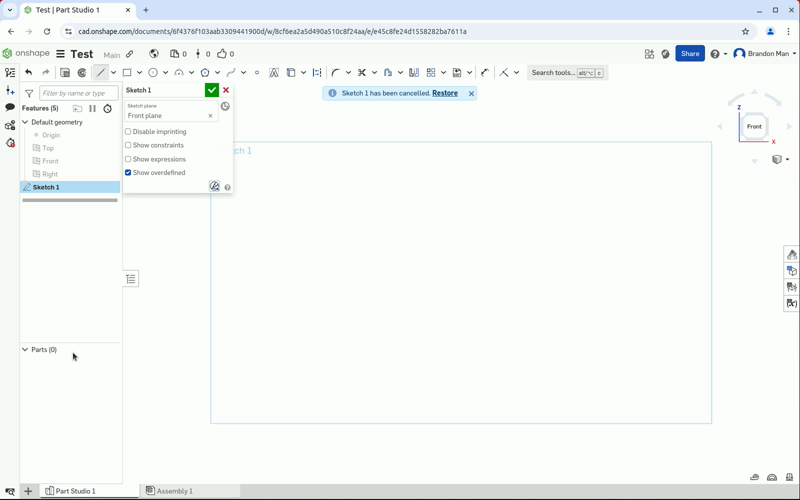
mouse_move(460, 282)
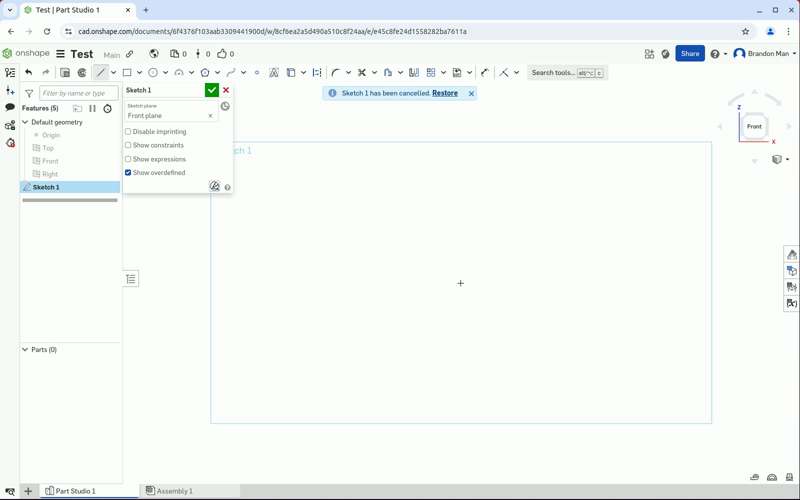
click(460, 282)
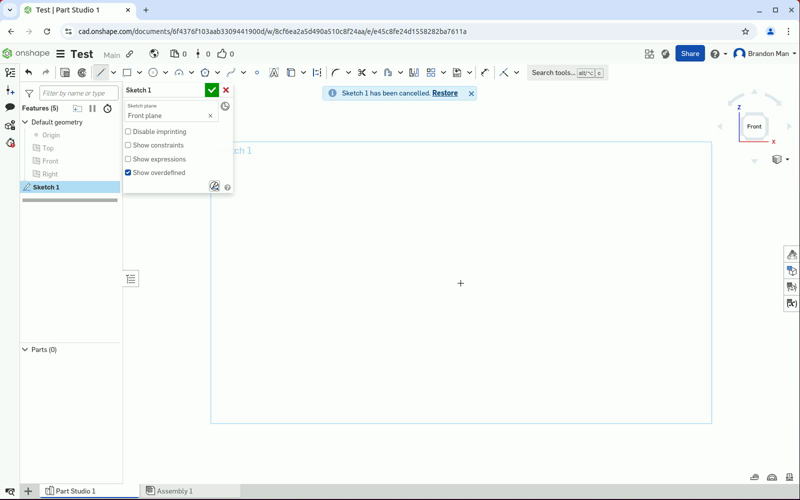
key_up(shift)
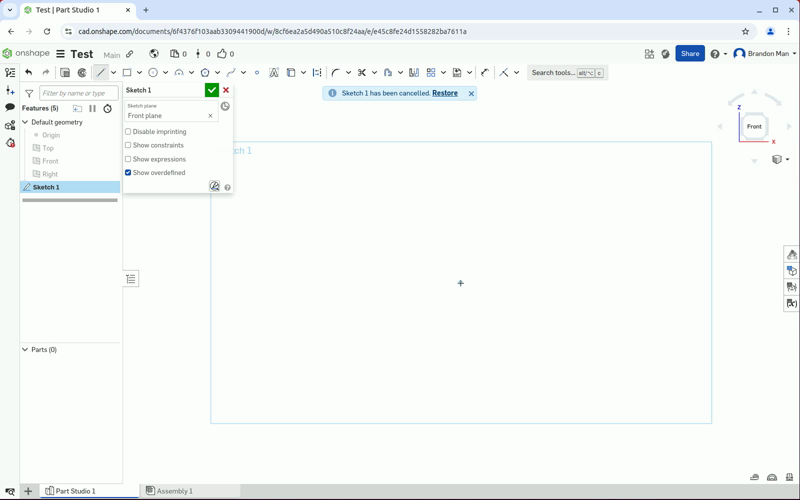
key_down(shift)
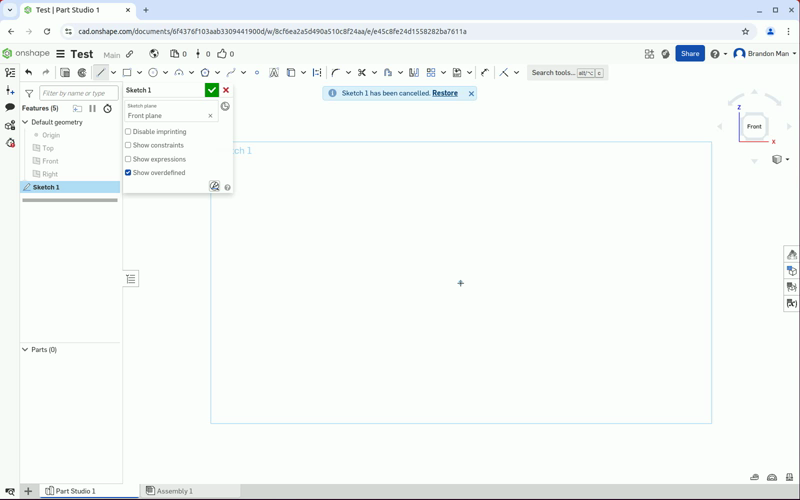
mouse_move(573, 282)
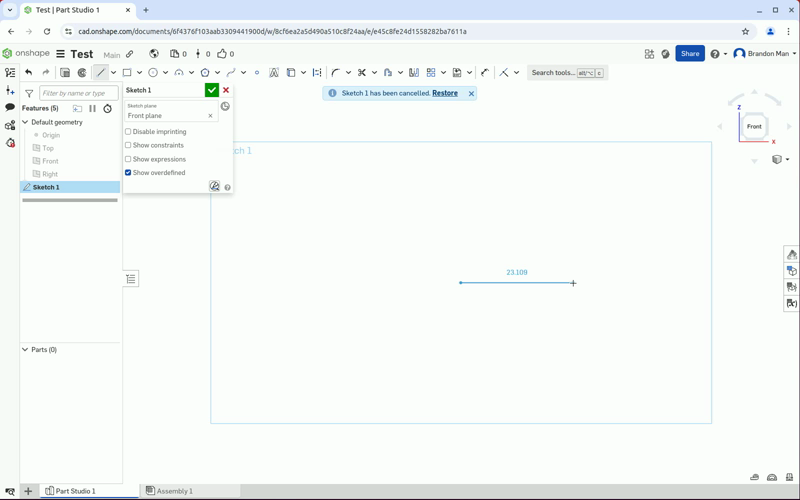
click(573, 282)
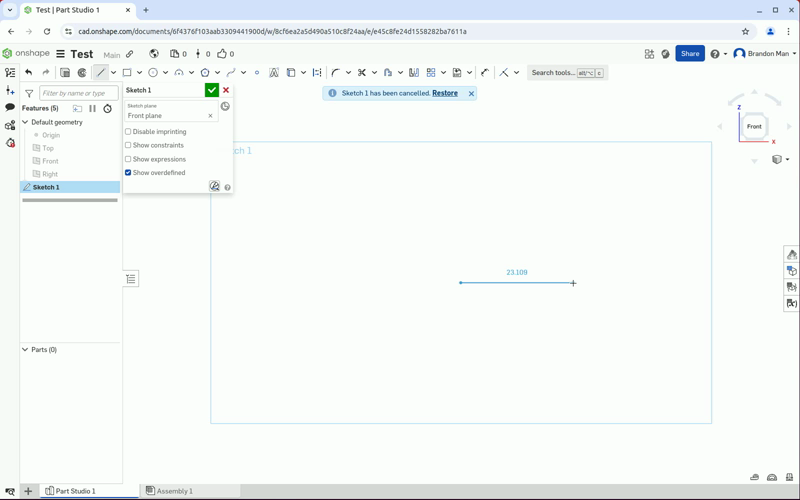
key_up(shift)
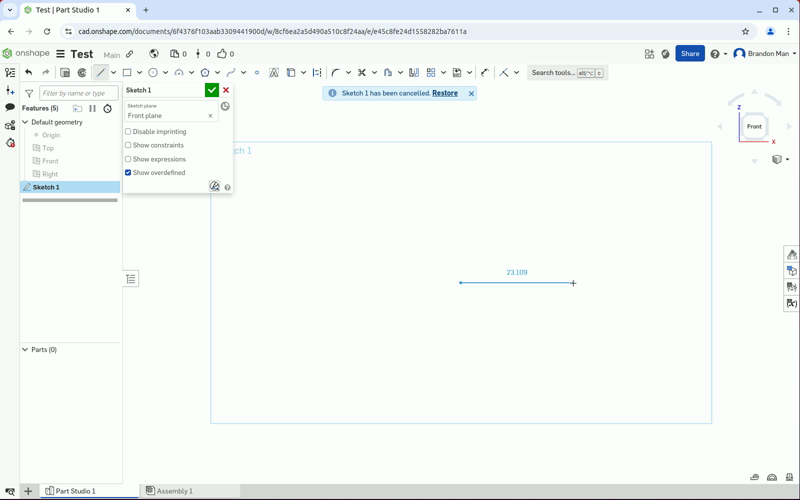
key_down(shift)
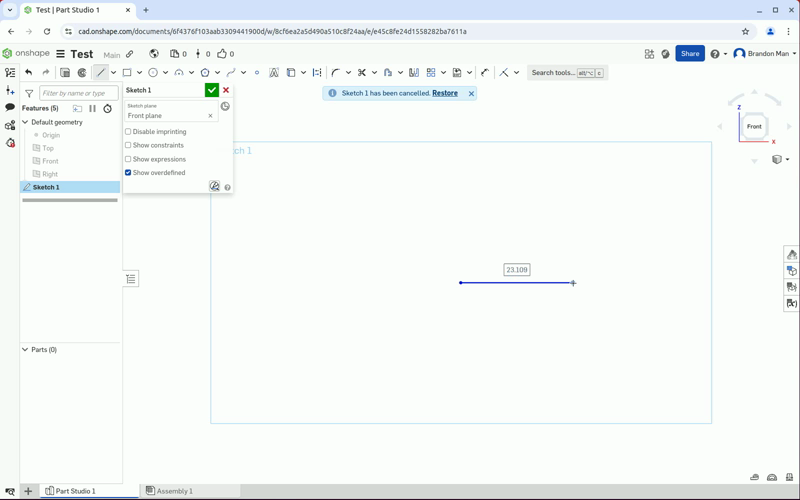
mouse_move(573, 186)
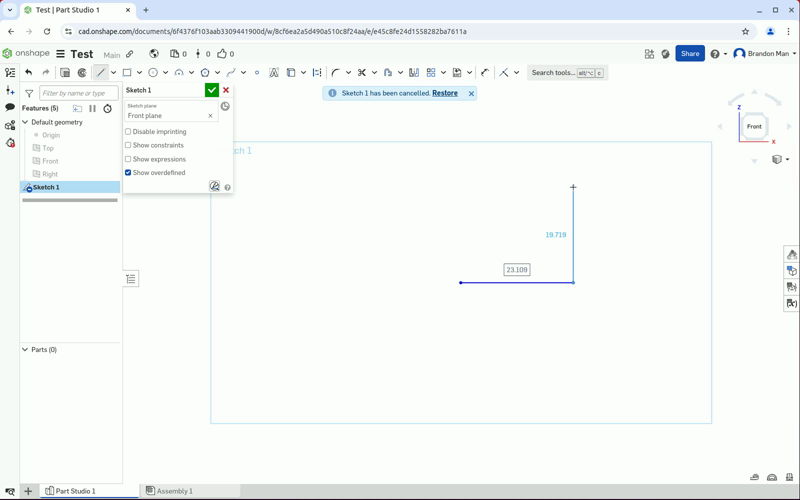
click(573, 186)
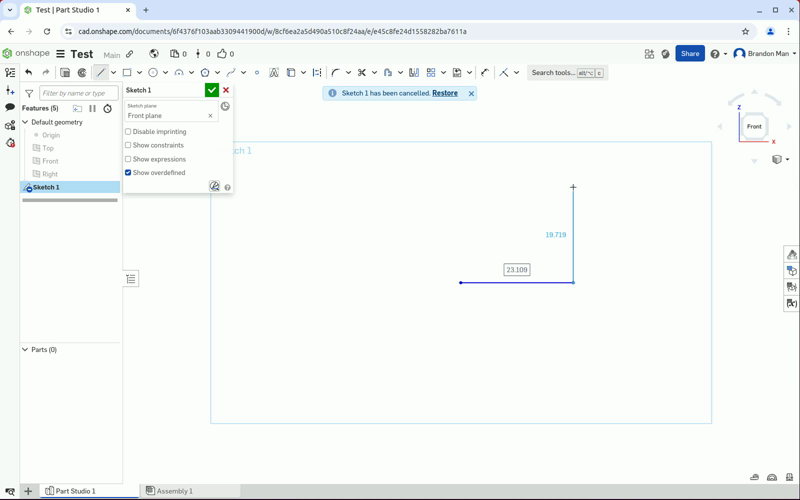
key_up(shift)
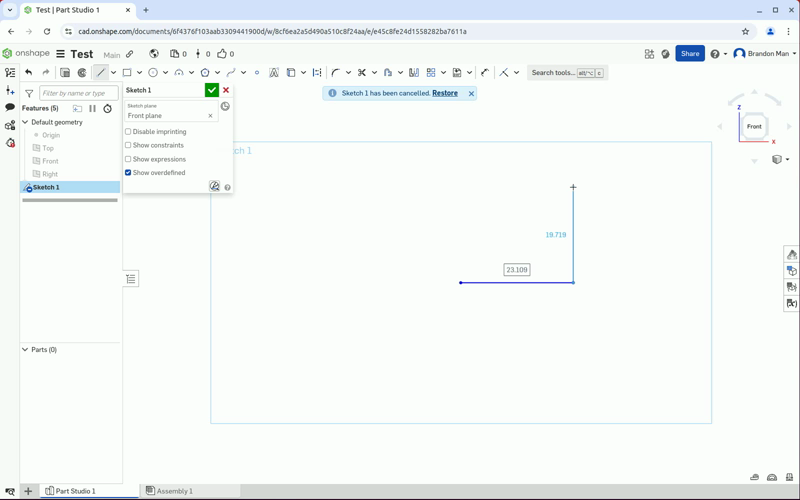
key_down(shift)
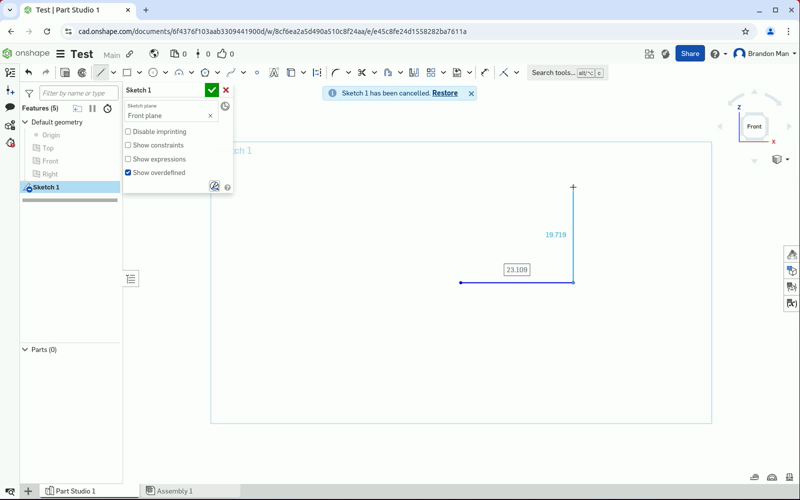
mouse_move(460, 186)
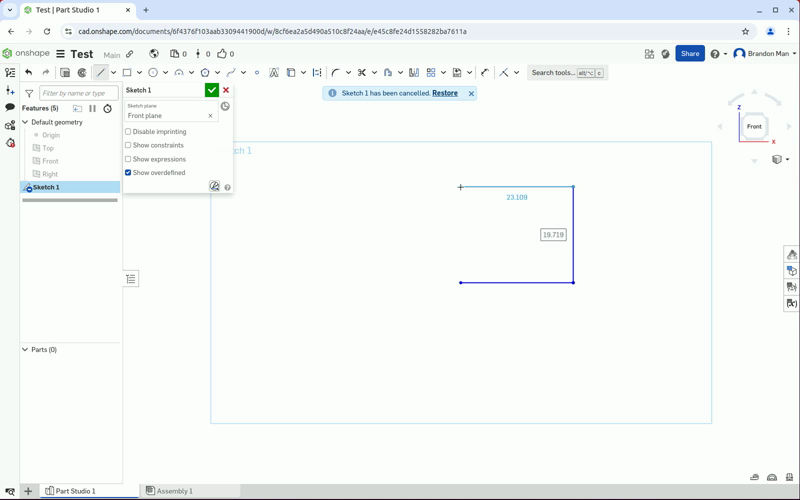
click(460, 186)
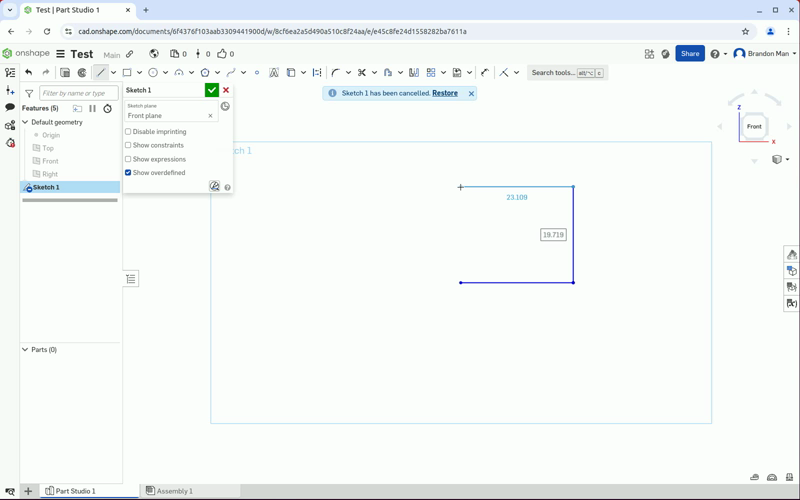
key_up(shift)
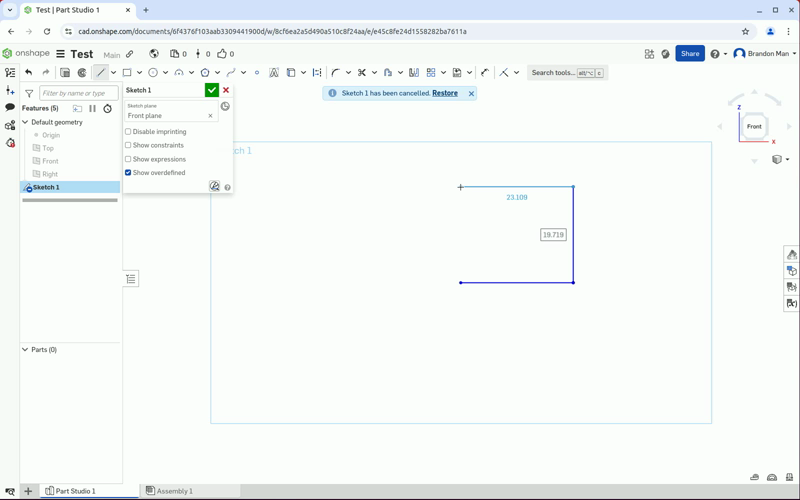
key_down(shift)
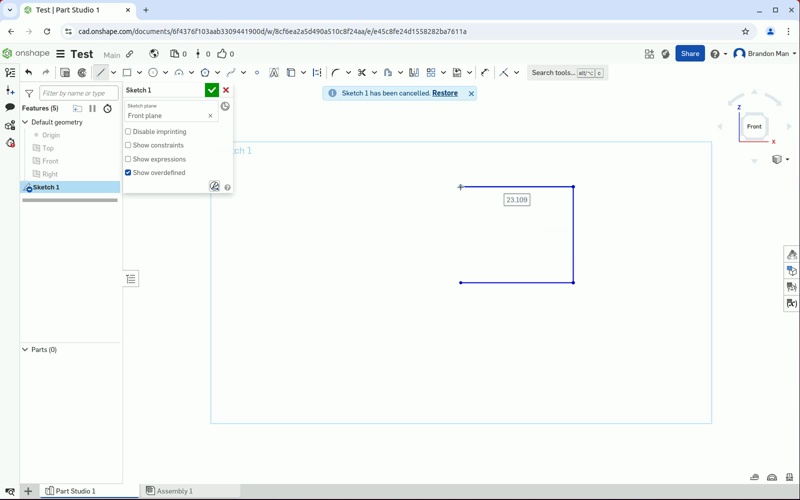
mouse_move(460, 282)
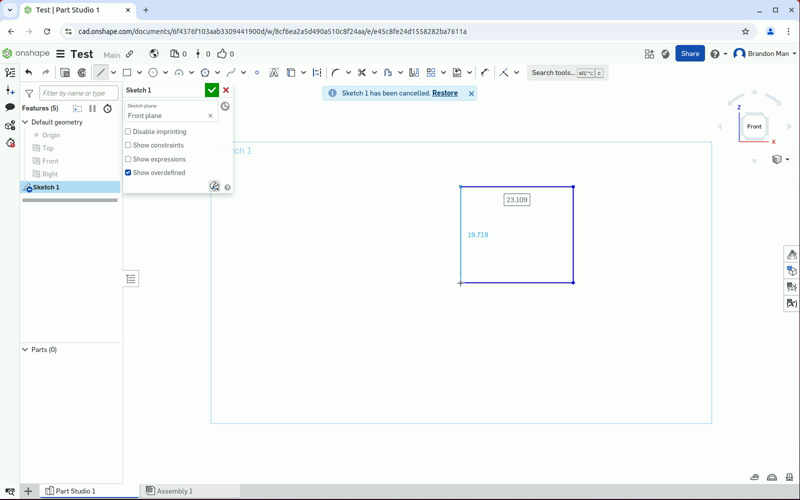
key_up(shift)
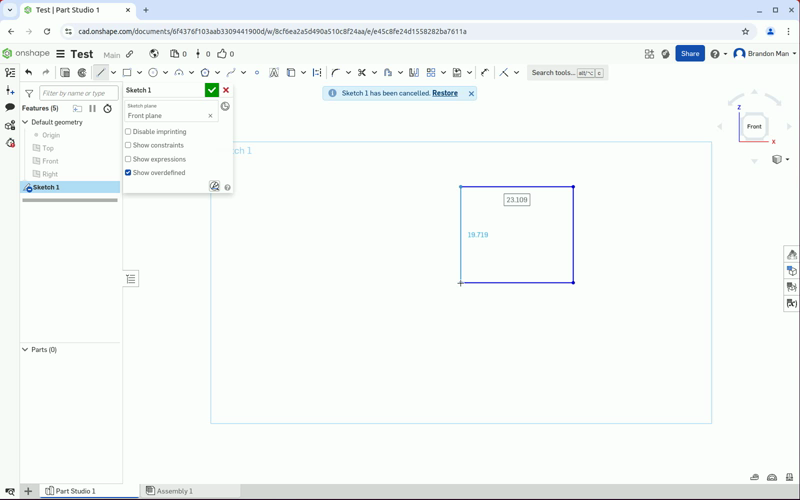
click(460, 282)
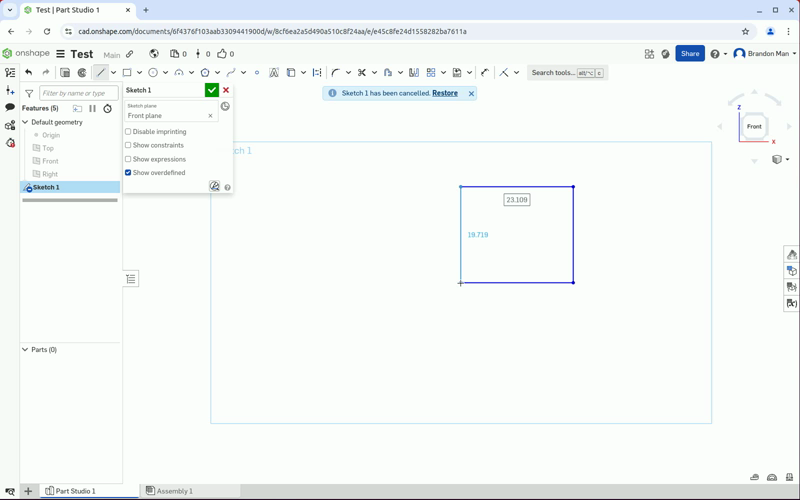
key(esc)
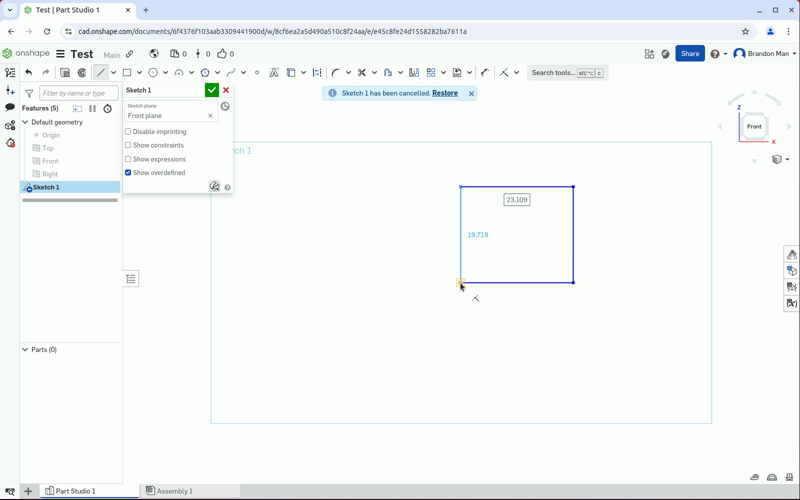
mouse_move(494, 228)
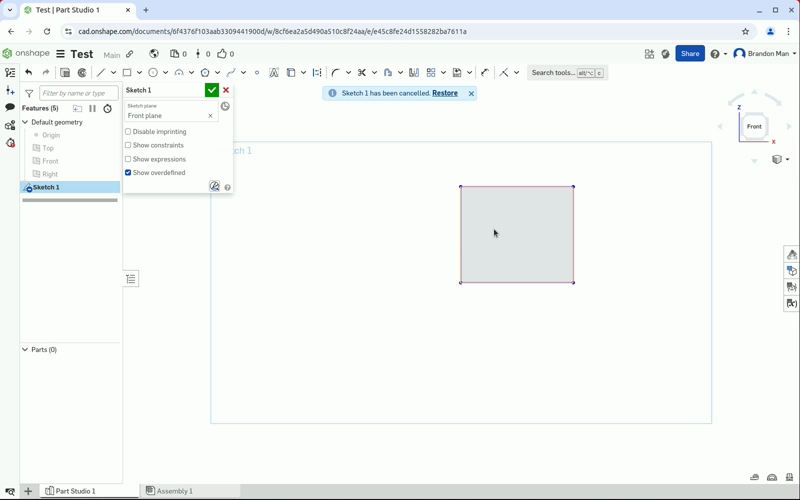
click(494, 228)
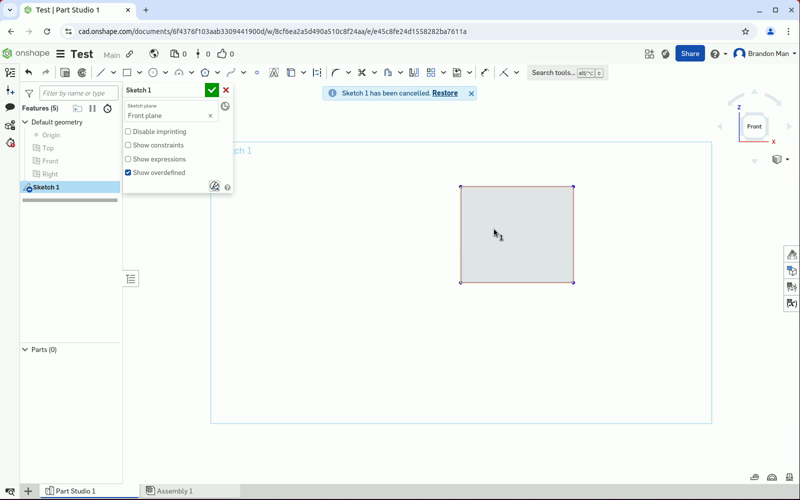
mouse_move(73, 352)
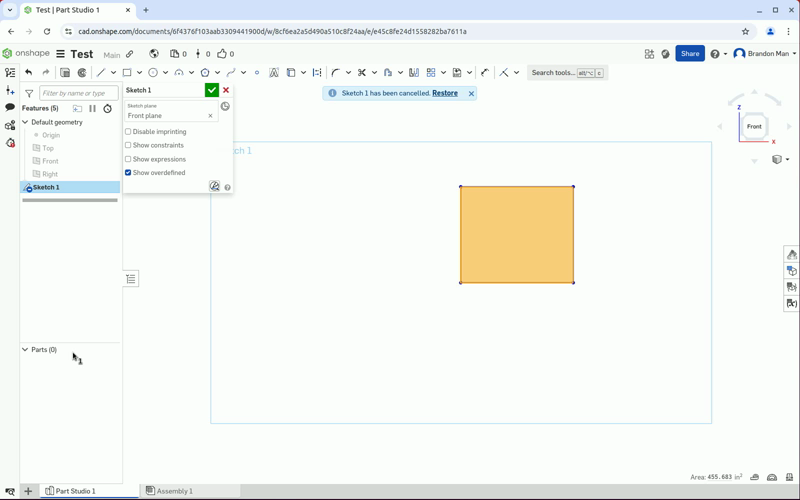
key(shift+y)
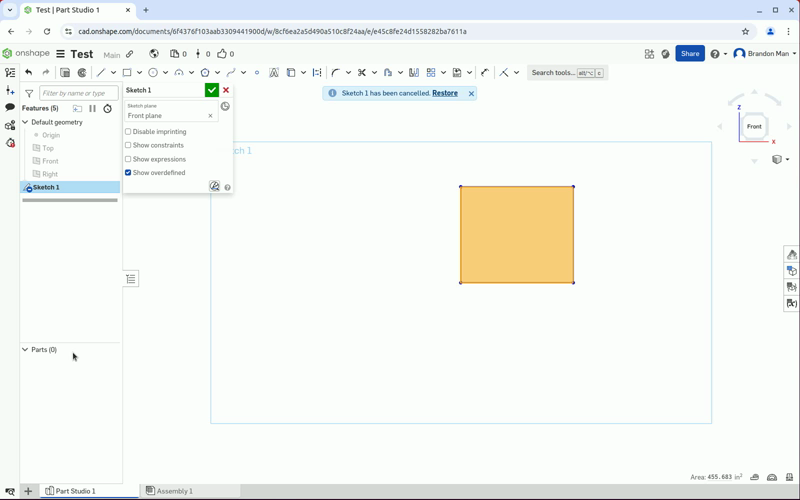
key(shift+e)
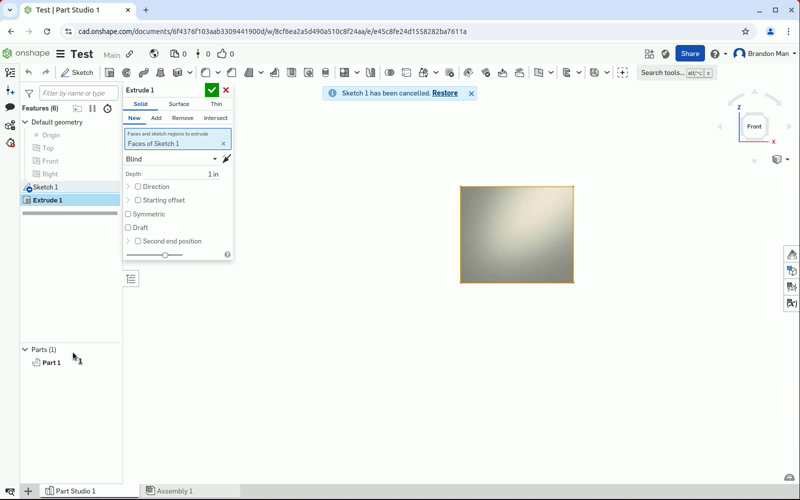
mouse_move(143, 106)
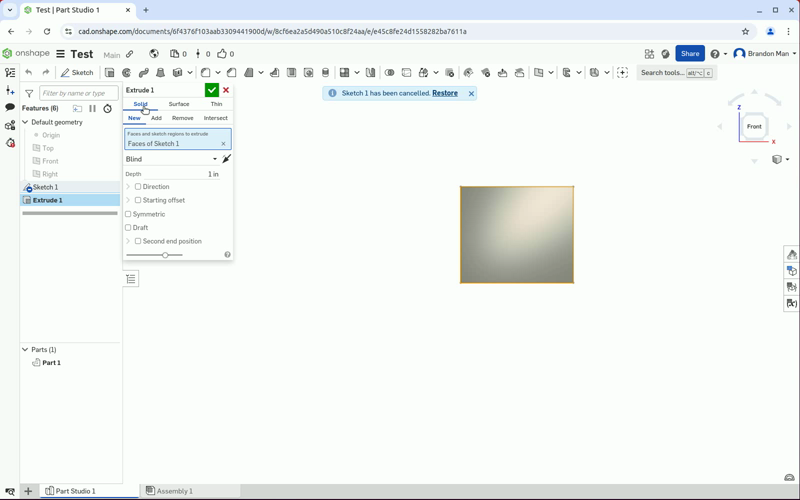
click(143, 106)
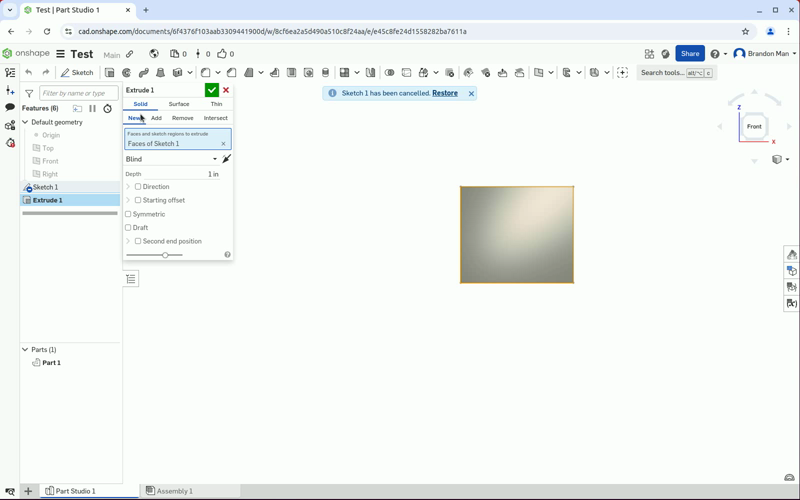
mouse_move(137, 120)
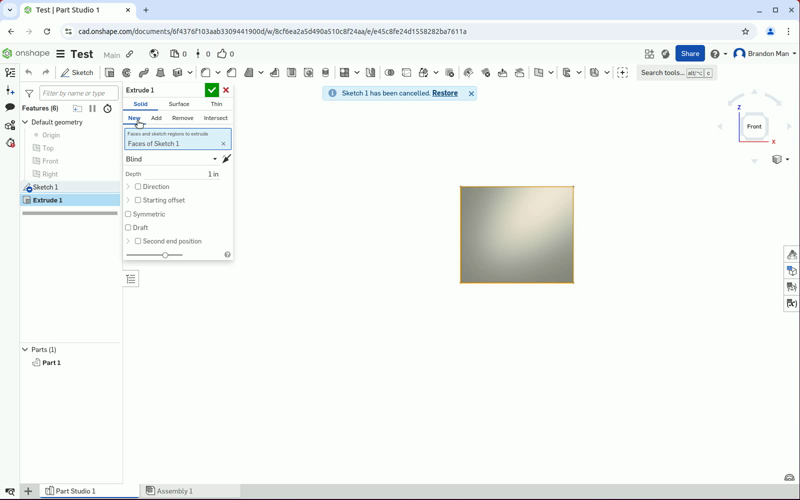
click(137, 120)
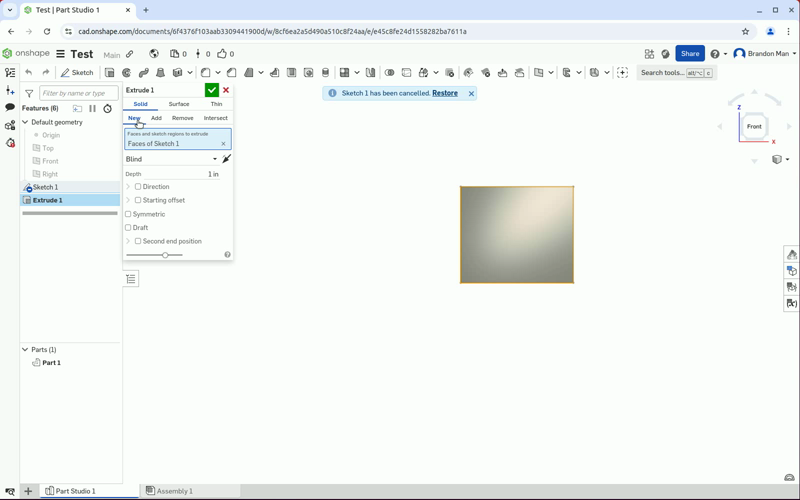
key(tab, 4)
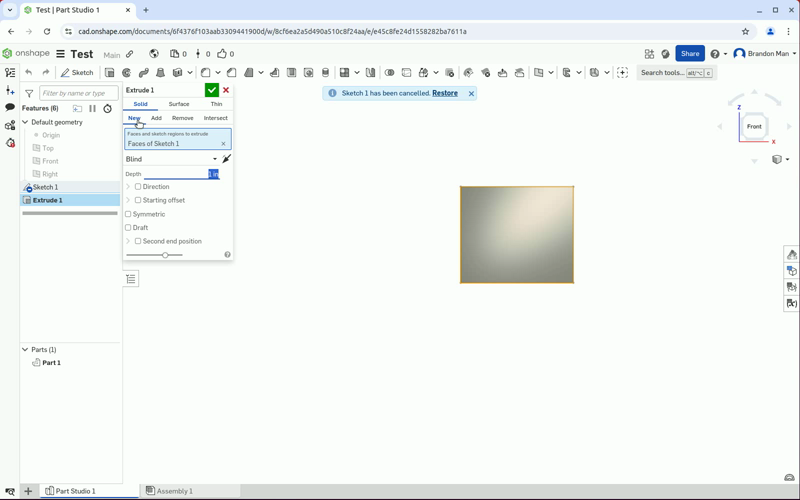
text(5.777)
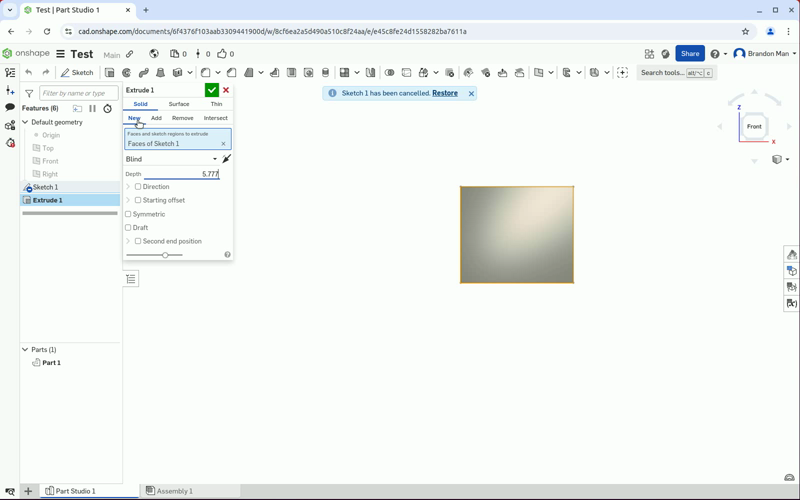
key(enter)
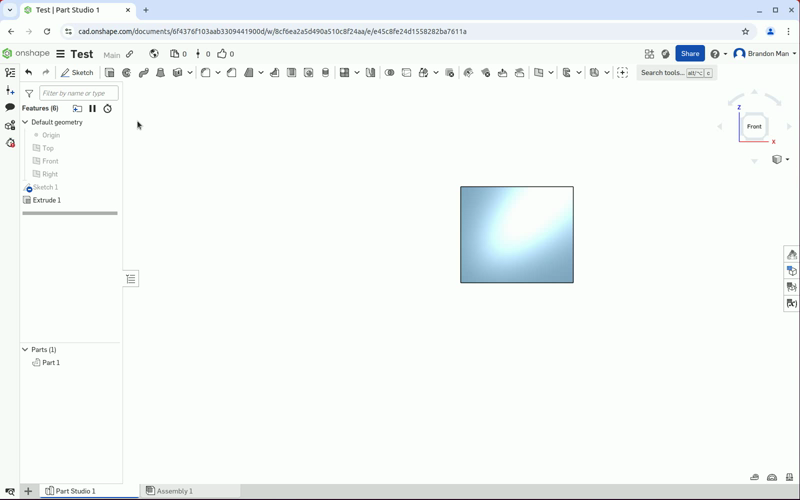
key(shift+h)
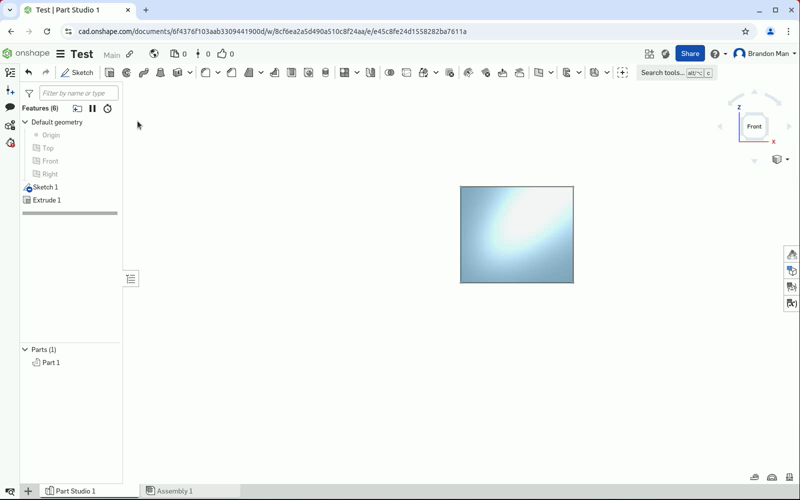
key(shift+h)
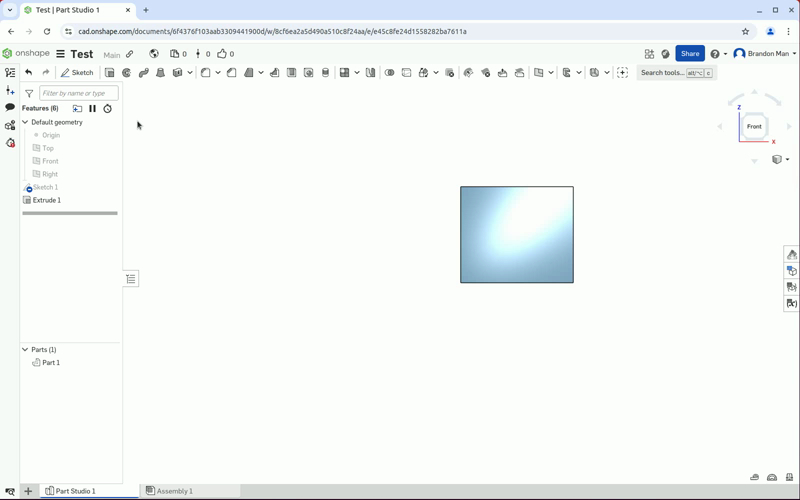
mouse_move(73, 189)
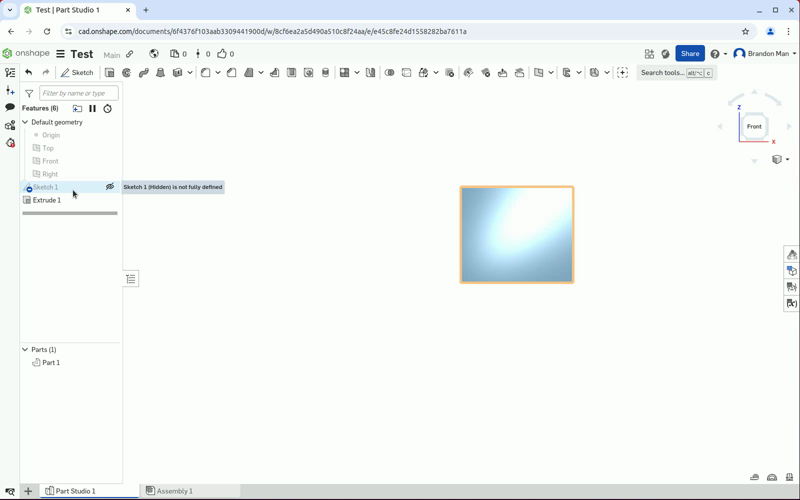
click(73, 189)
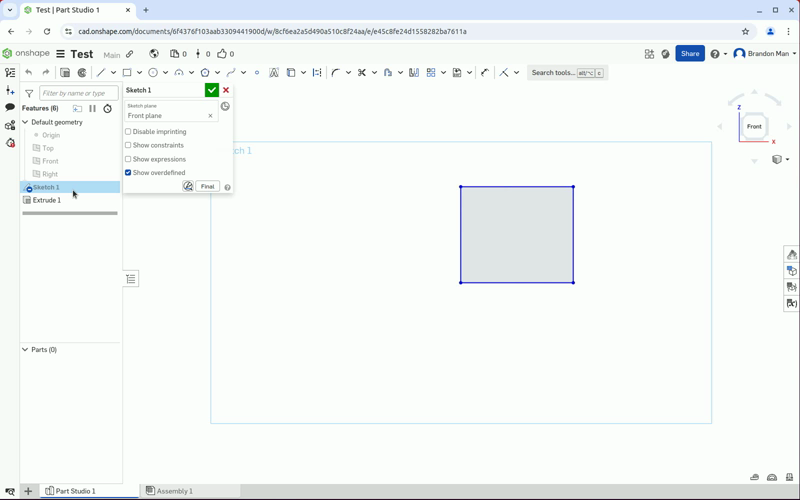
mouse_move(229, 92)
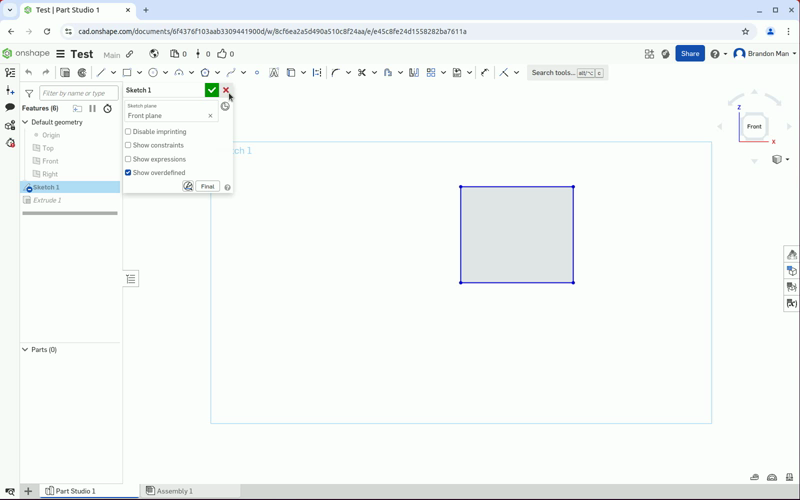
click(229, 92)
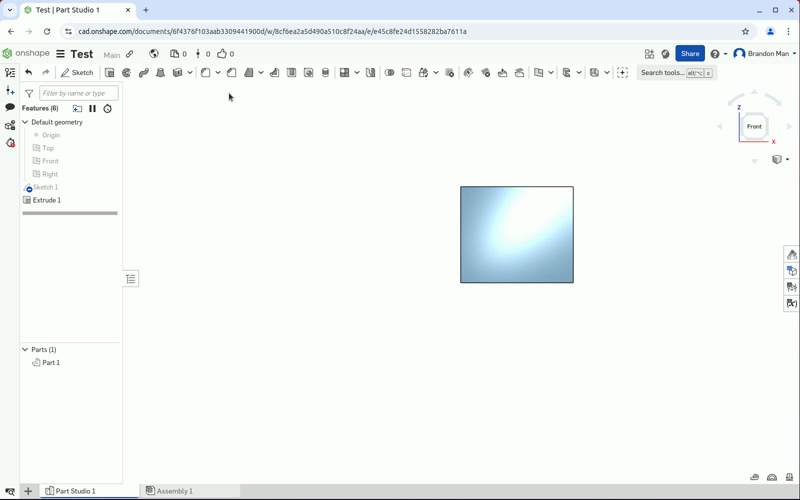
mouse_move(541, 75)
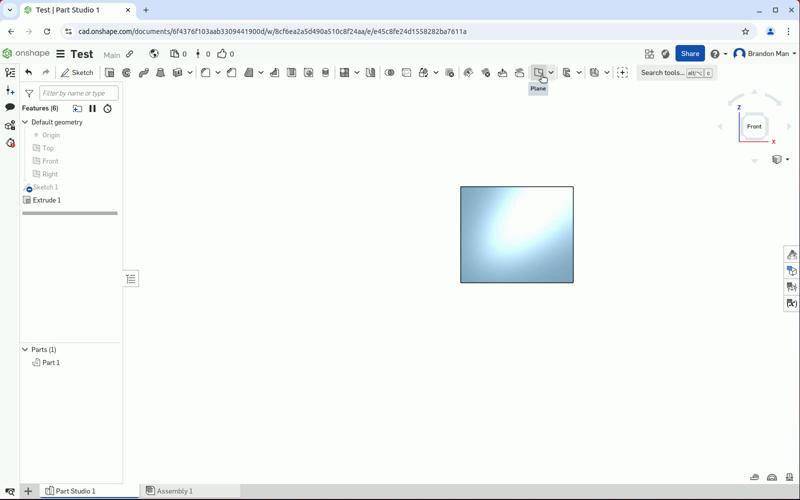
click(541, 75)
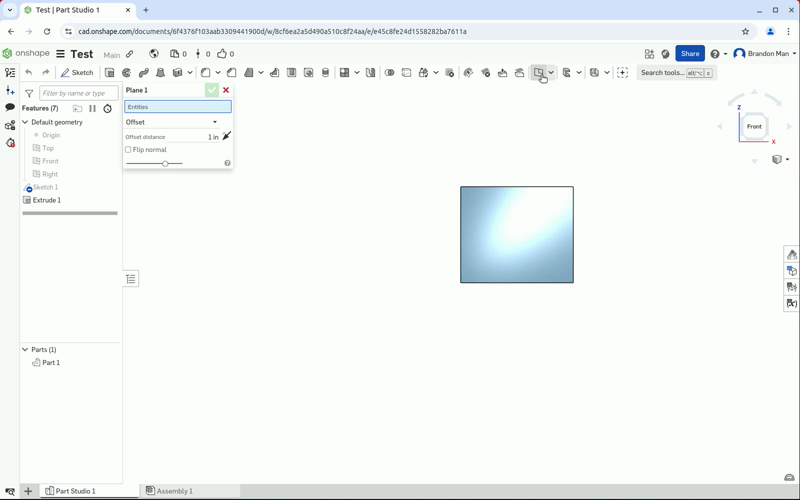
mouse_move(73, 163)
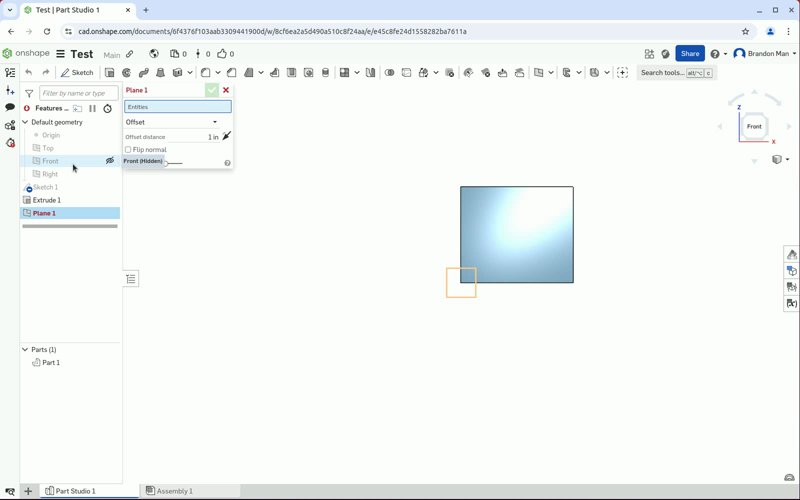
click(73, 163)
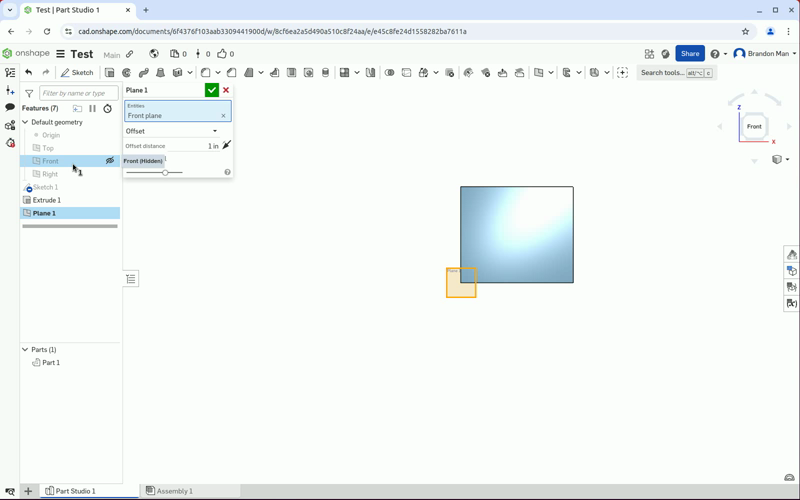
key(tab, 2)
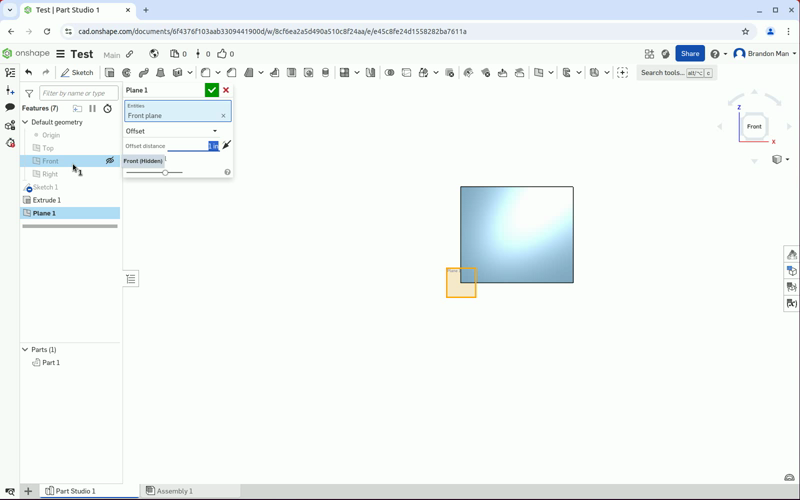
text(5.792)
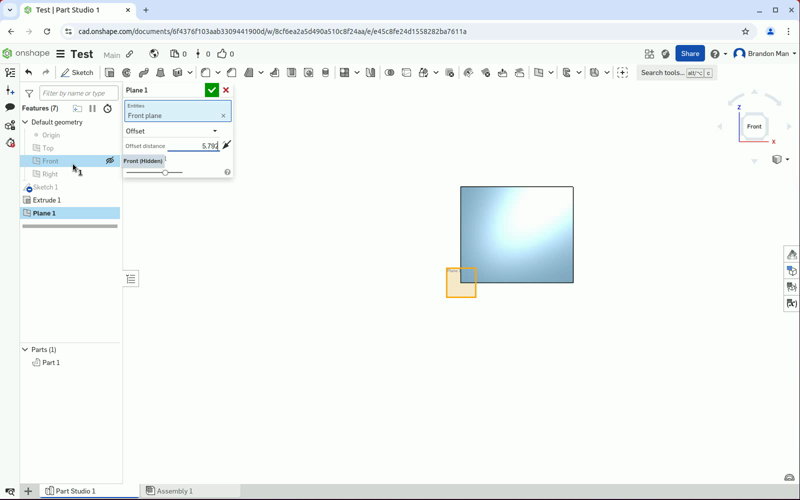
key(enter, 2)
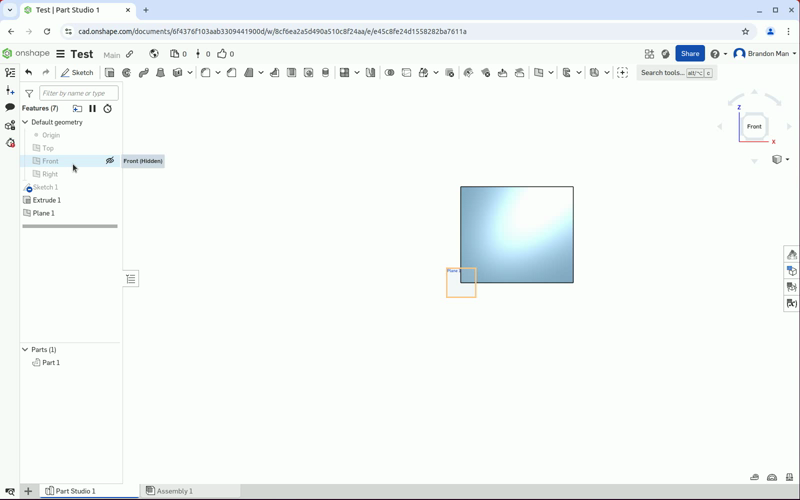
key(shift+s)
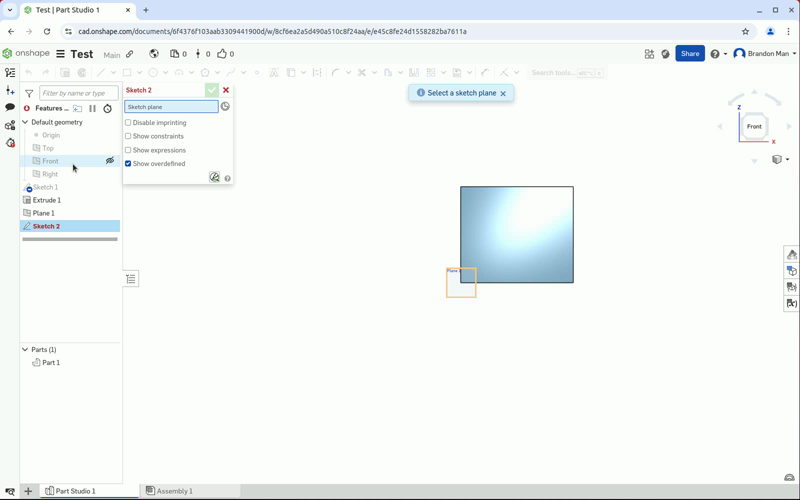
mouse_move(73, 215)
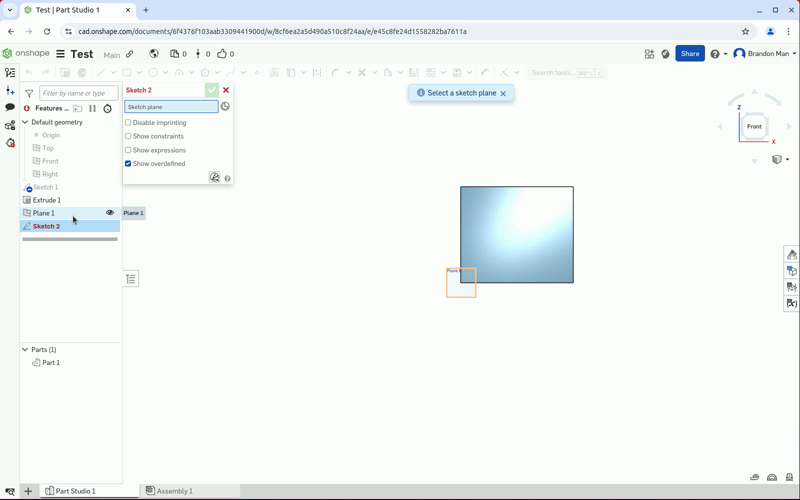
click(73, 215)
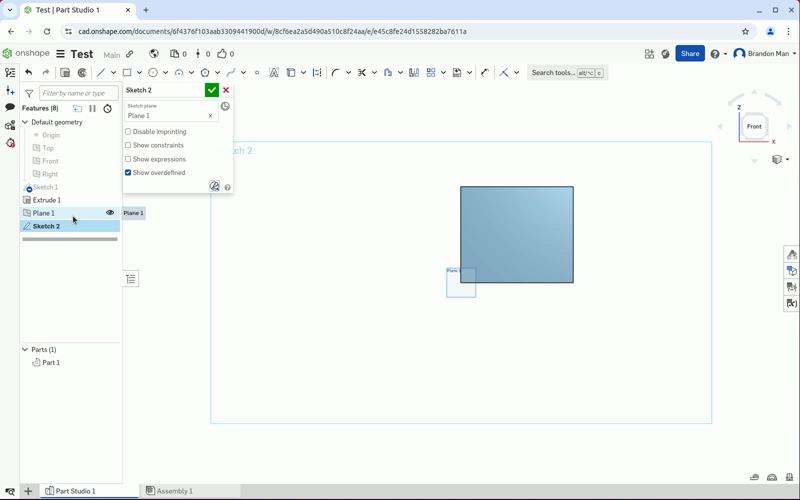
mouse_move(73, 352)
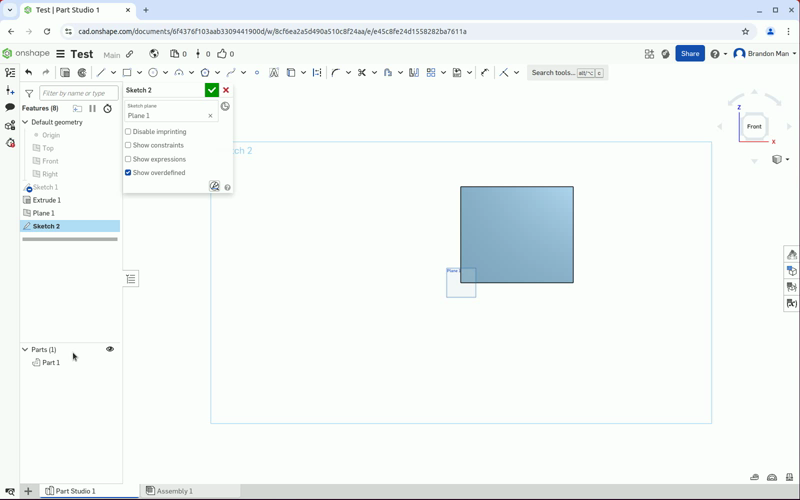
key(y)
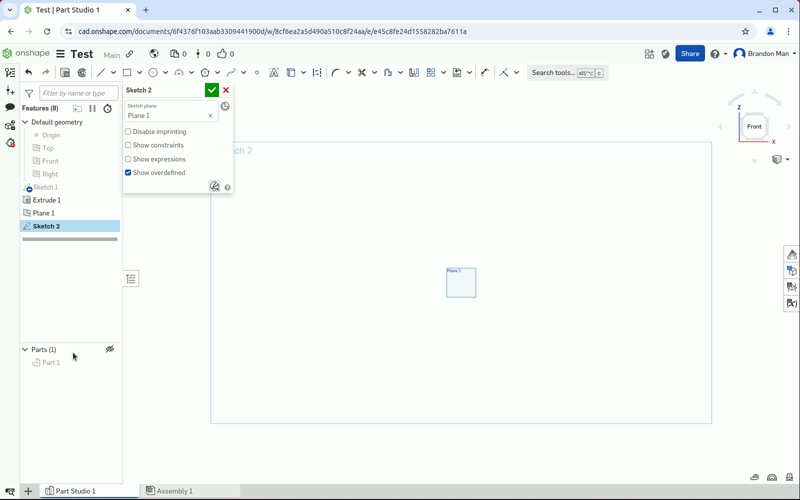
key(c)
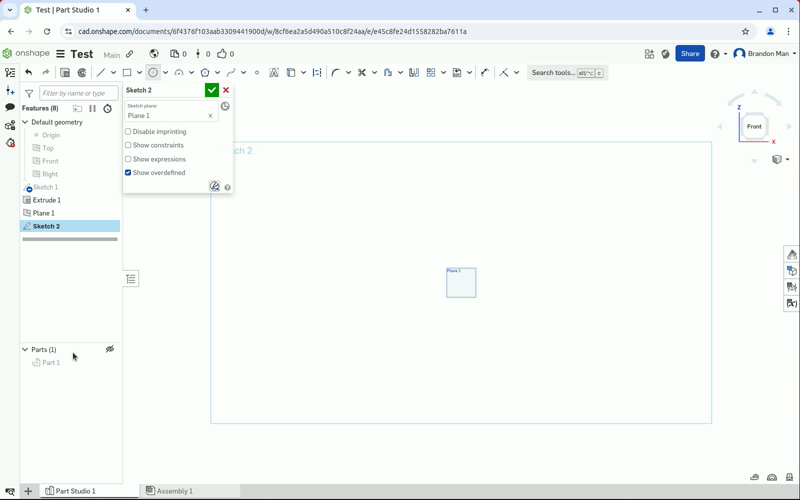
key_down(shift)
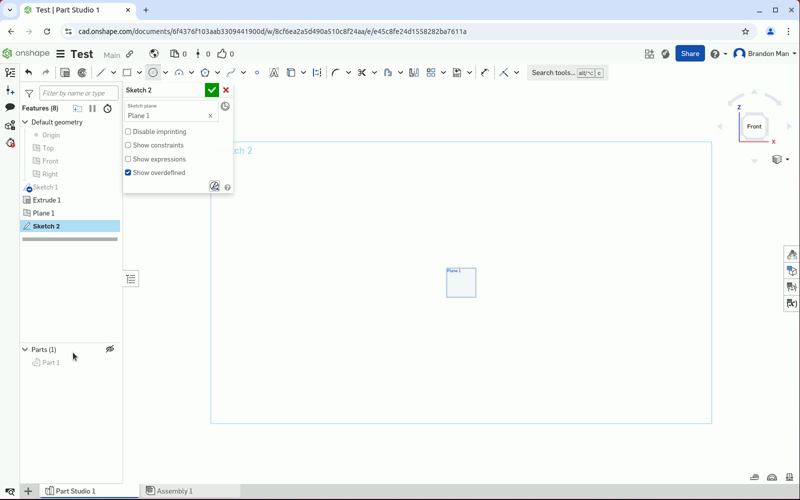
mouse_move(481, 203)
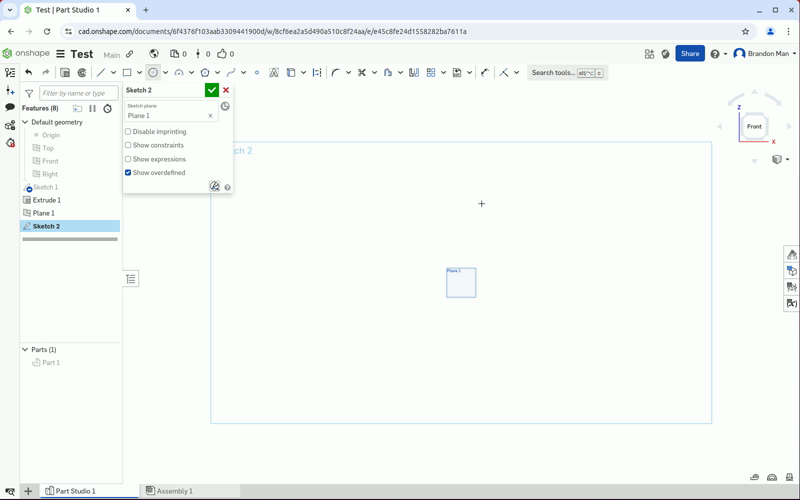
click(481, 203)
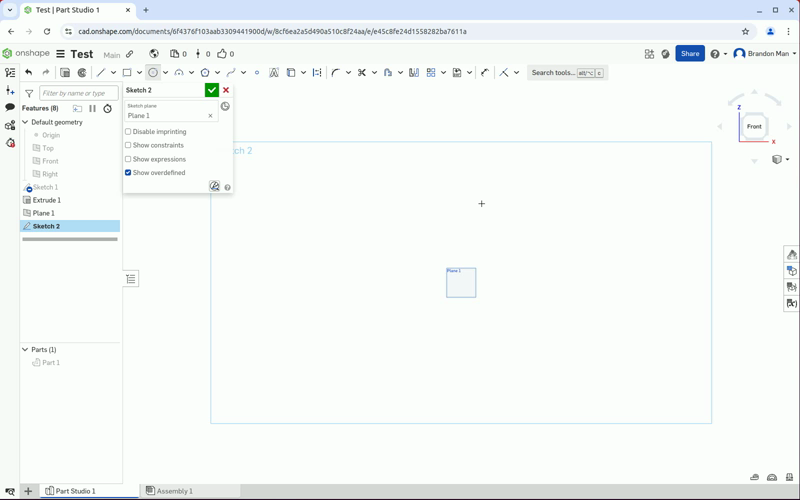
key_up(shift)
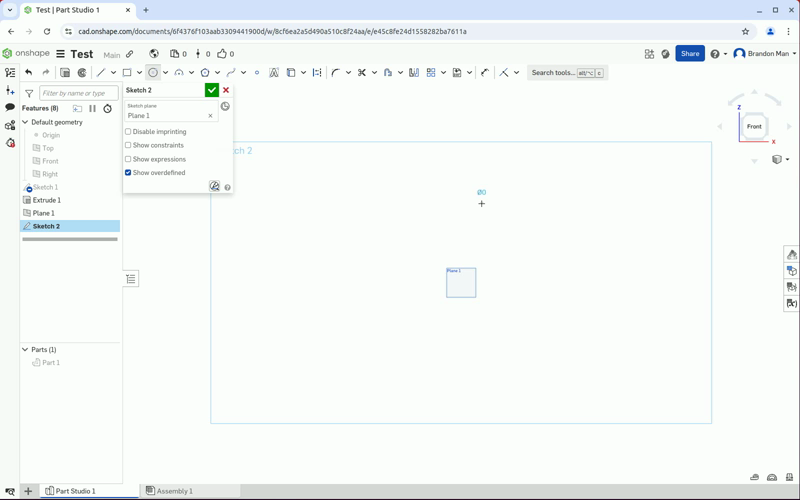
mouse_move(497, 203)
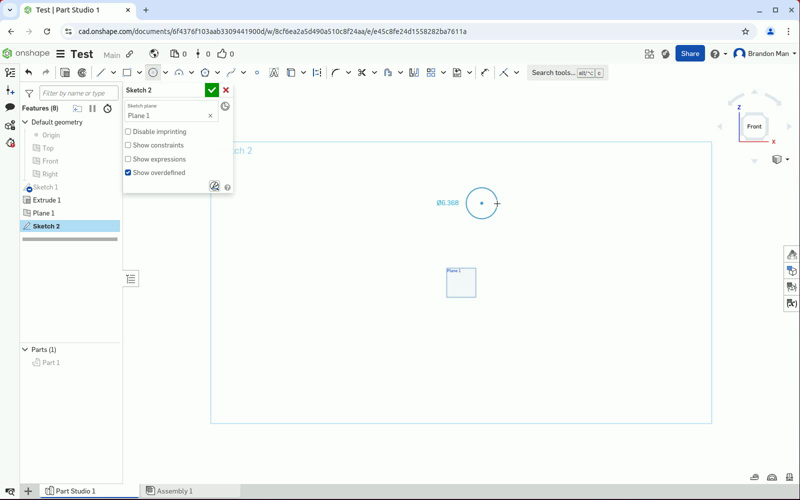
click(497, 203)
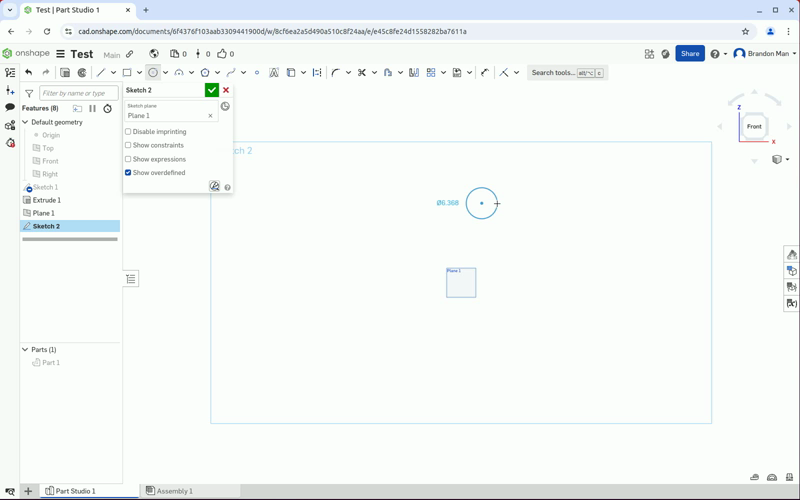
key(esc)
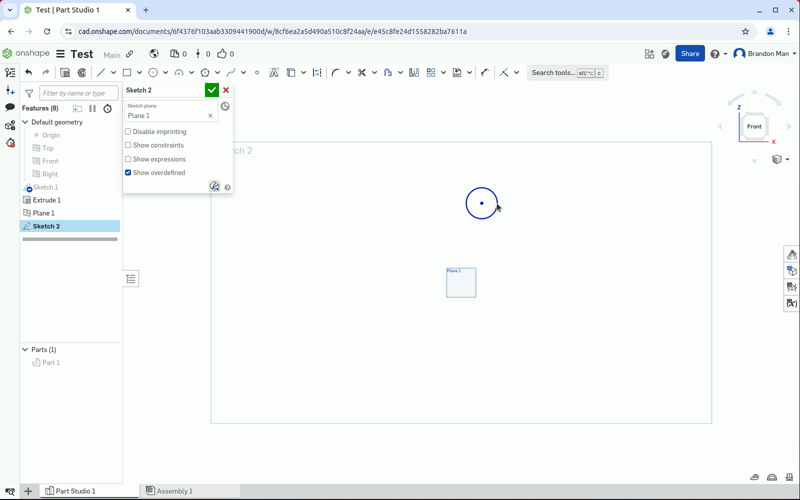
mouse_move(488, 191)
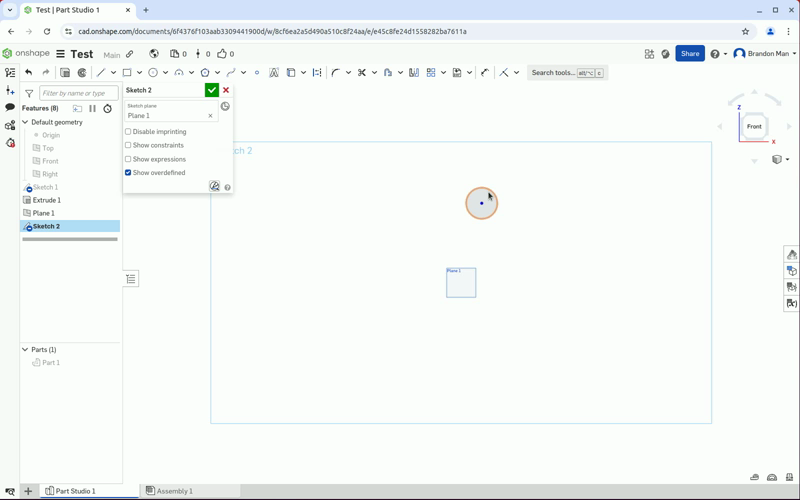
scroll(6)
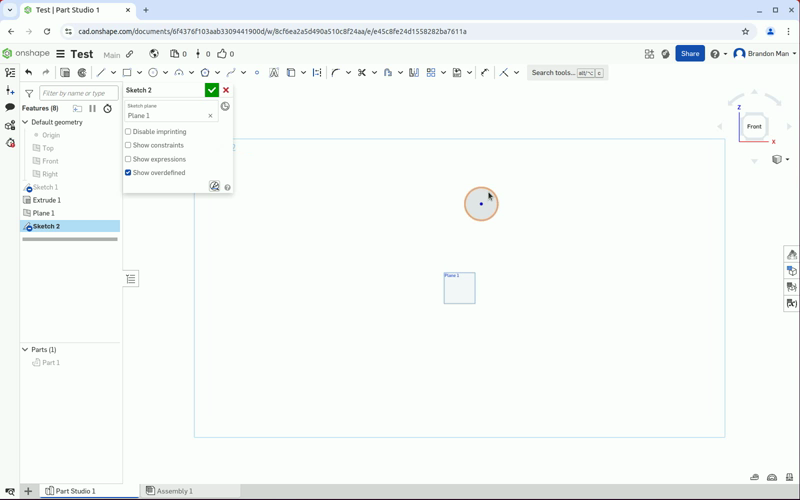
scroll(6)
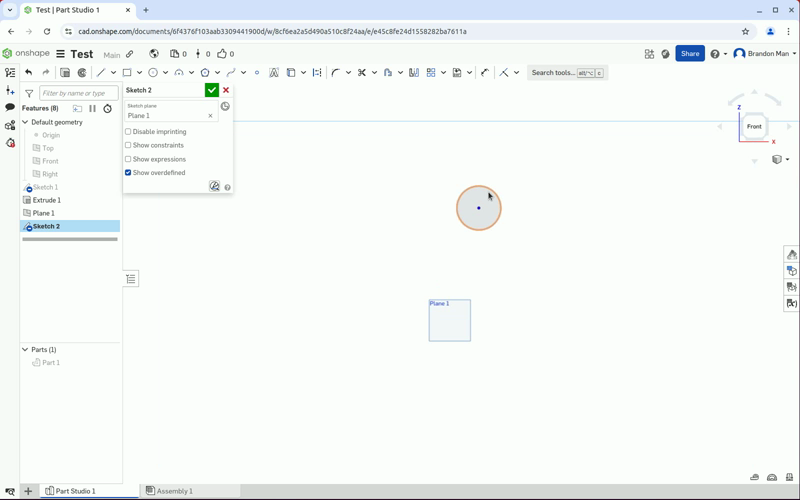
scroll(6)
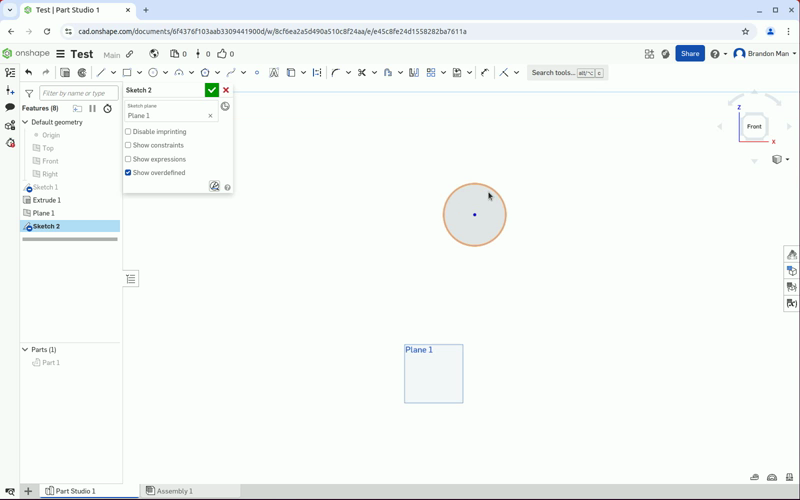
scroll(6)
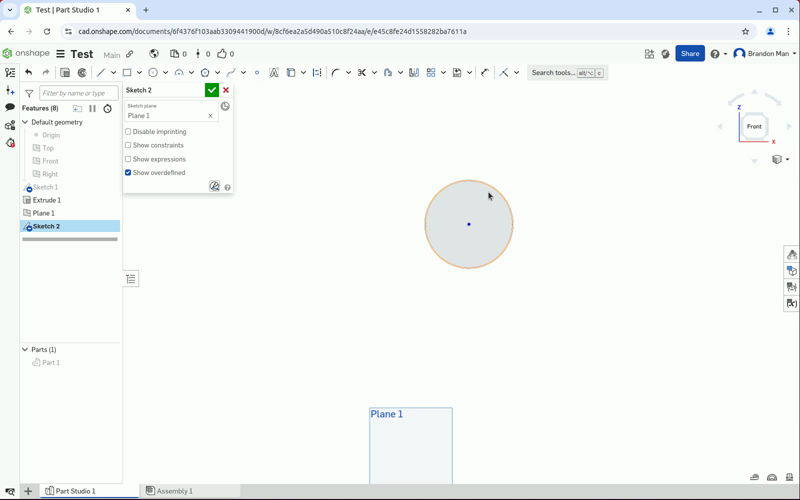
scroll(6)
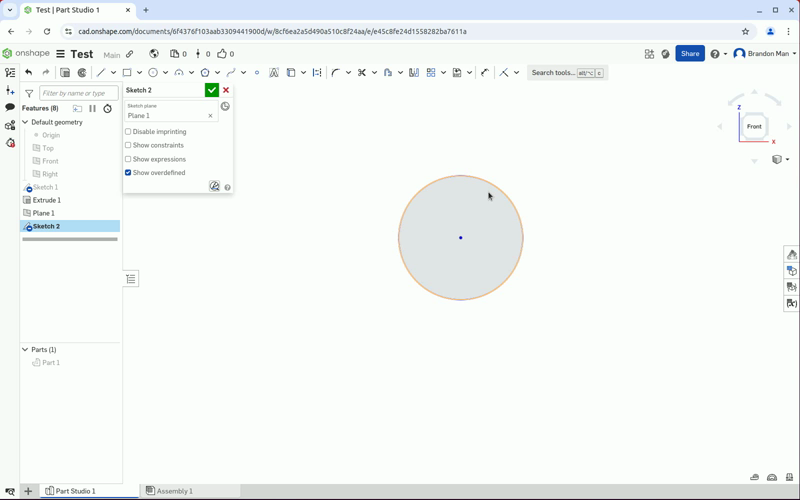
scroll(6)
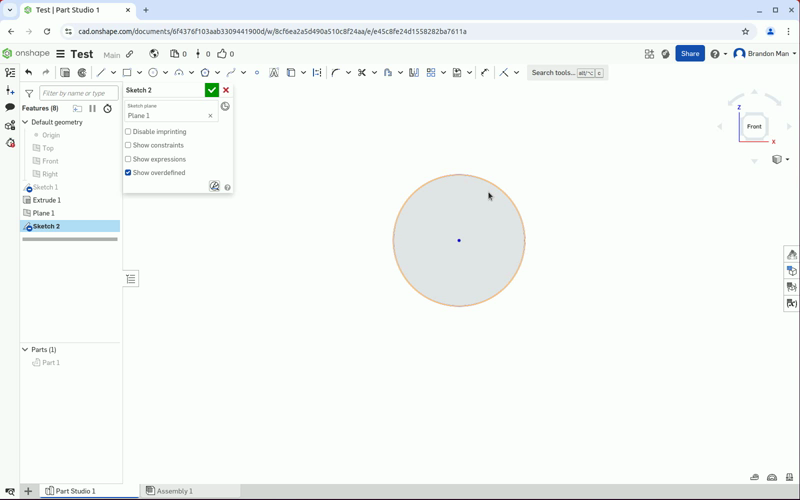
scroll(6)
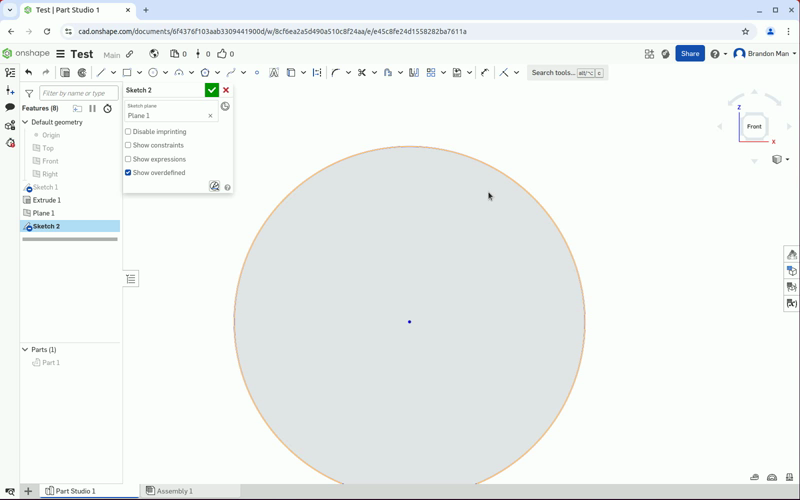
click(488, 191)
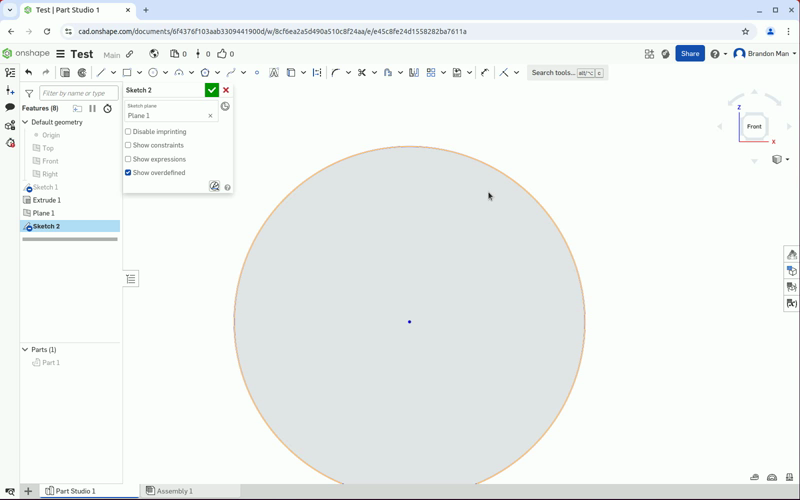
scroll(-6)
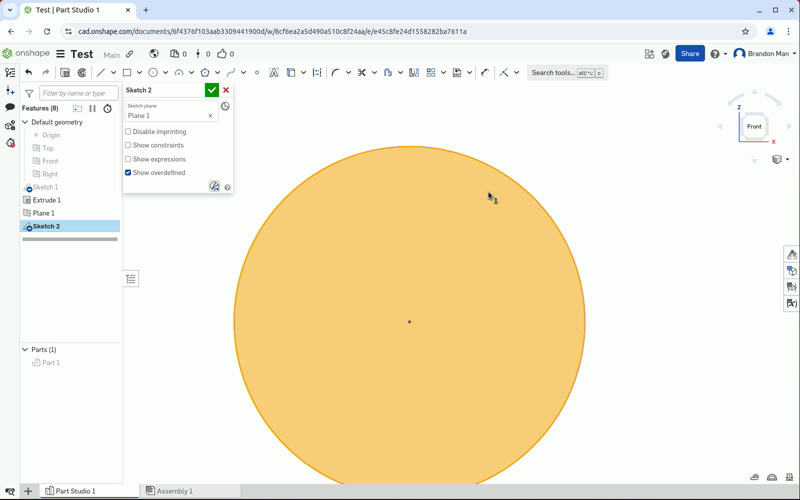
scroll(-6)
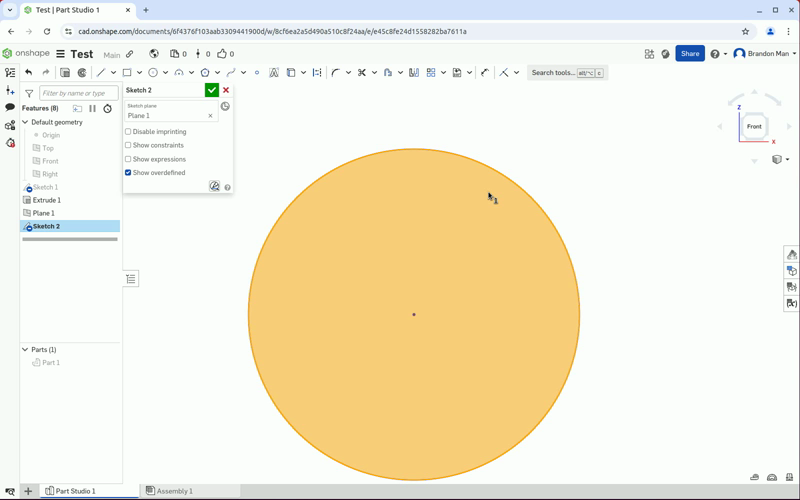
scroll(-6)
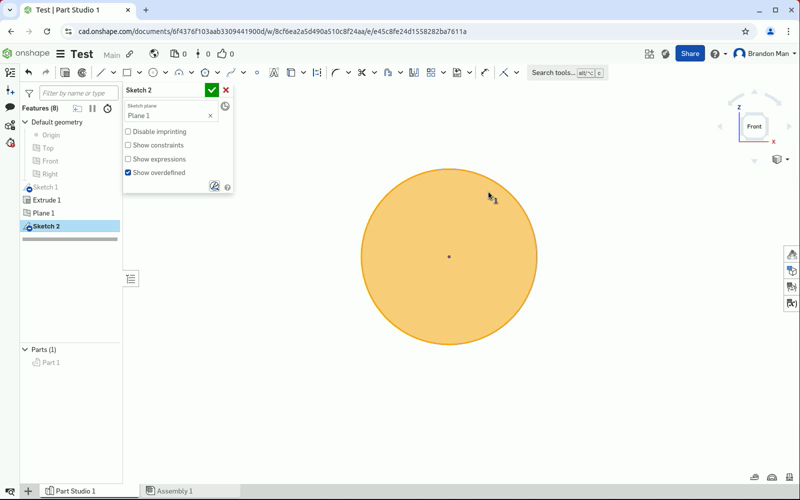
scroll(-6)
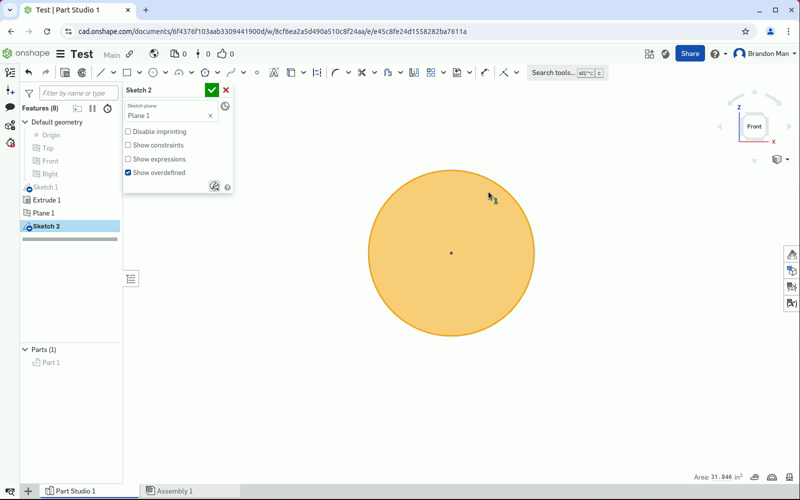
scroll(-6)
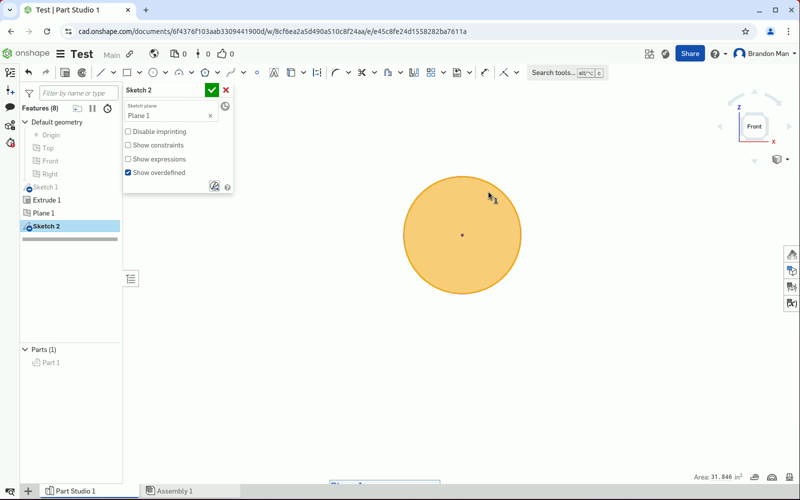
scroll(-6)
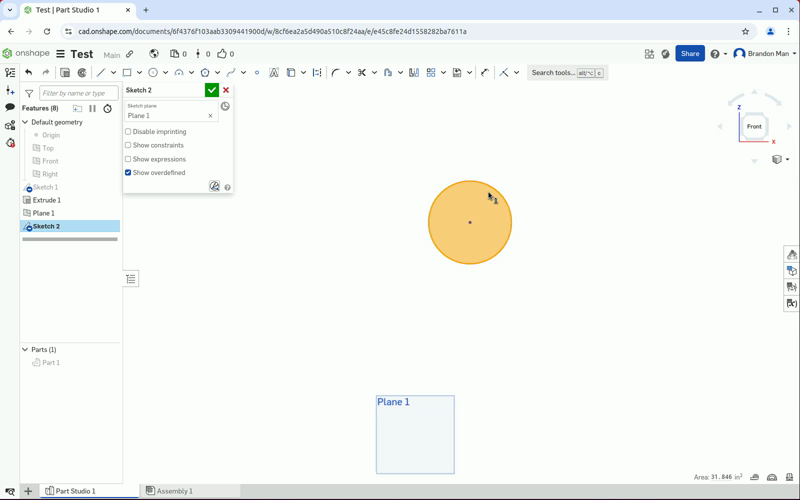
scroll(-6)
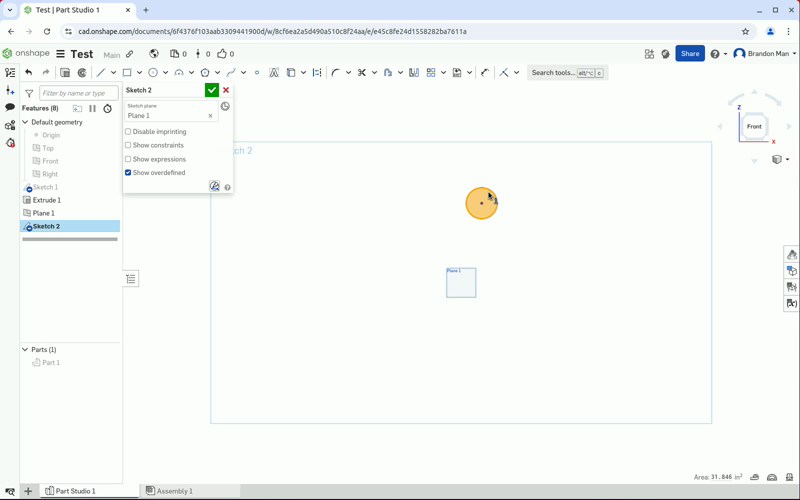
mouse_move(73, 352)
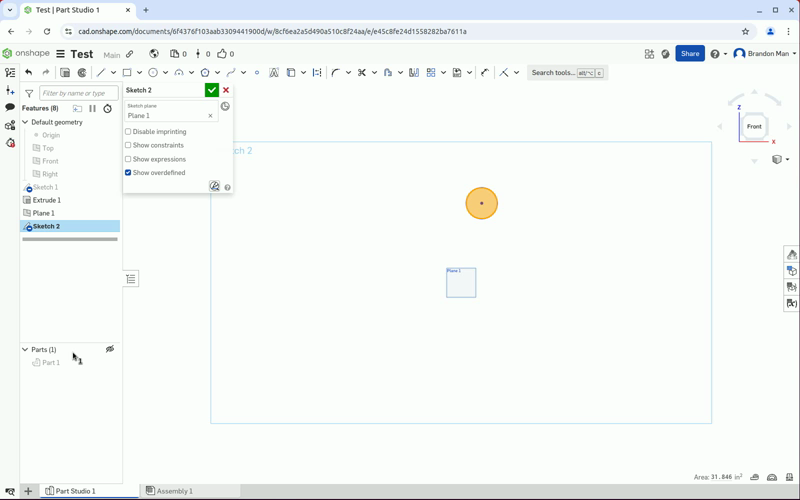
key(shift+y)
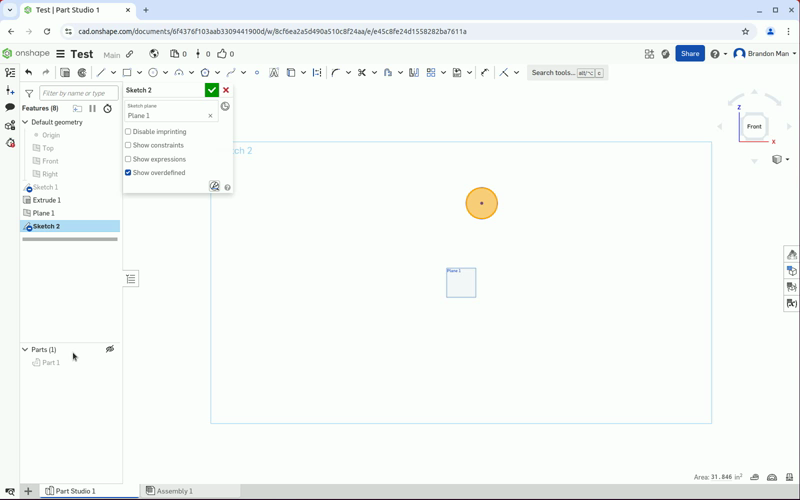
key(shift+e)
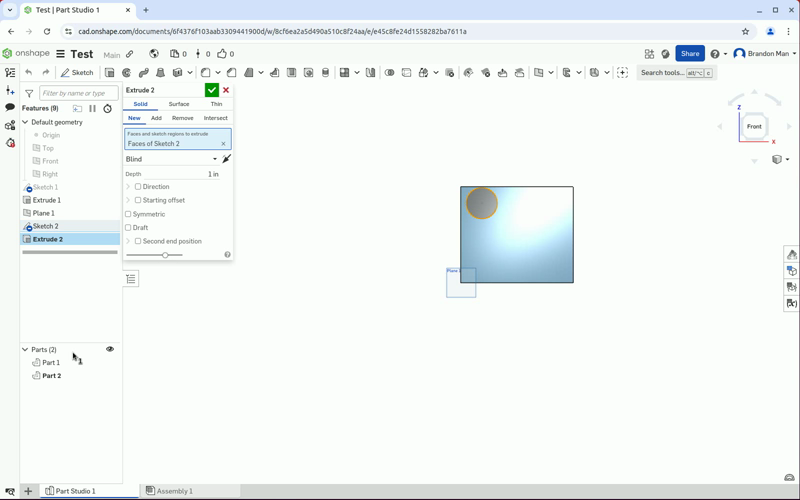
mouse_move(143, 106)
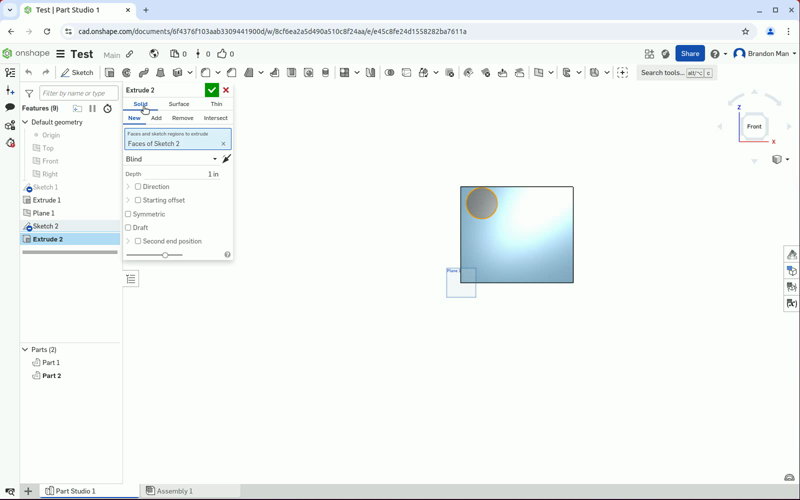
click(143, 106)
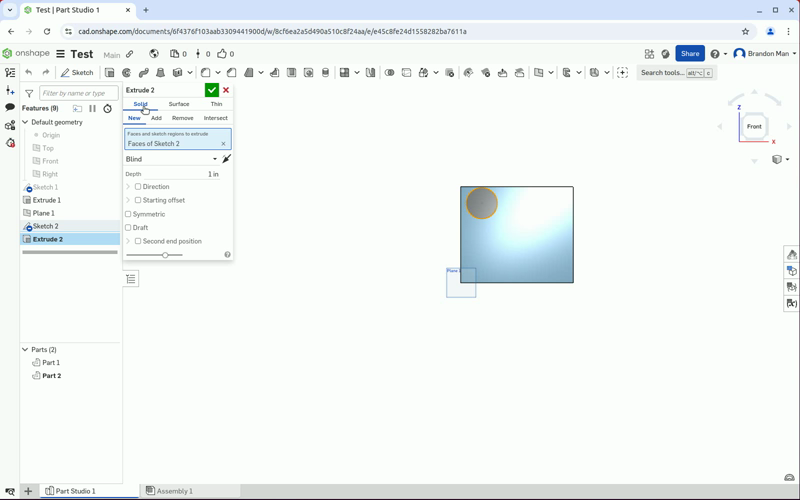
mouse_move(186, 120)
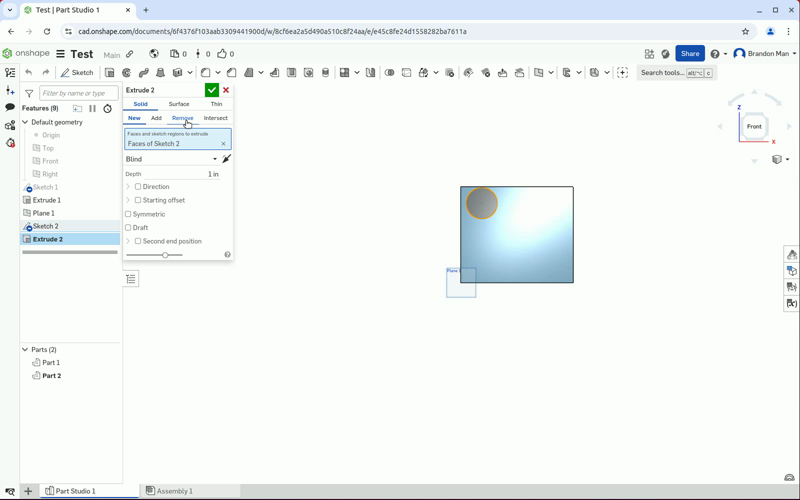
click(186, 120)
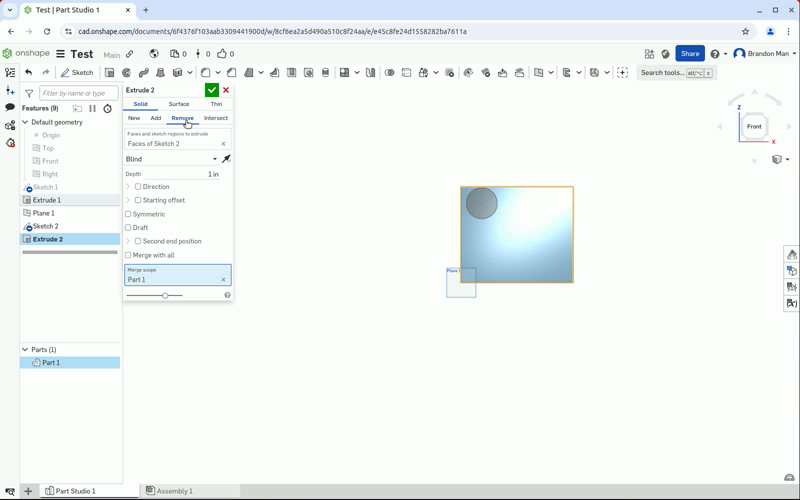
key(tab, 4)
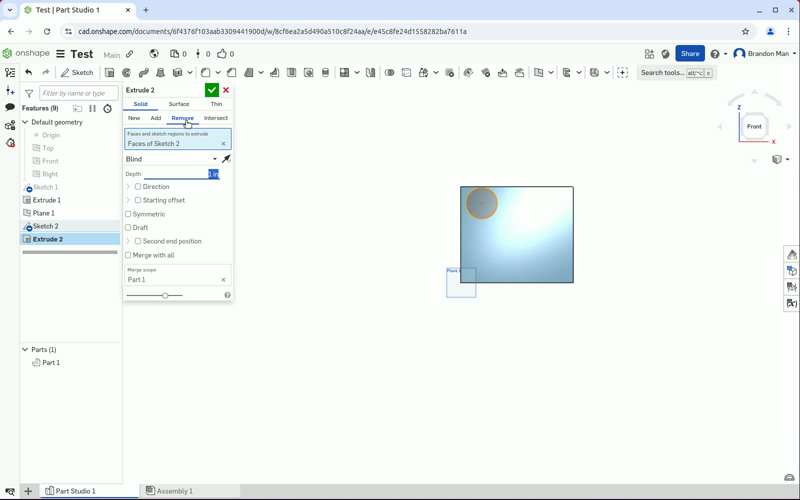
text(5.777)
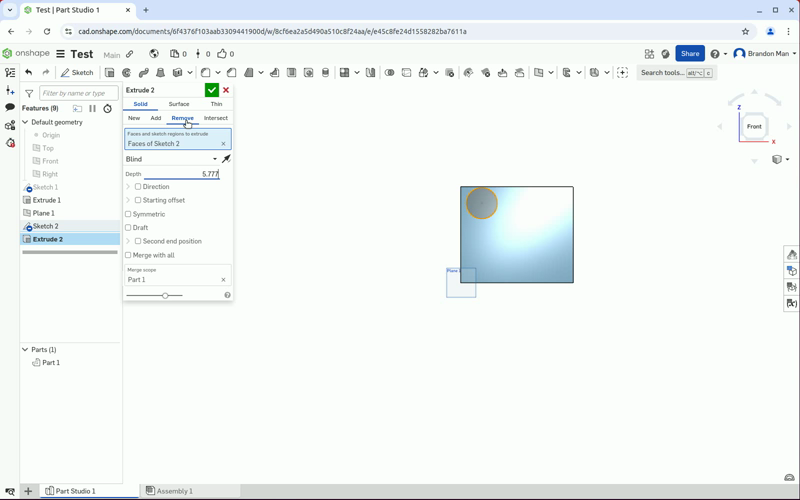
key(tab, 6)
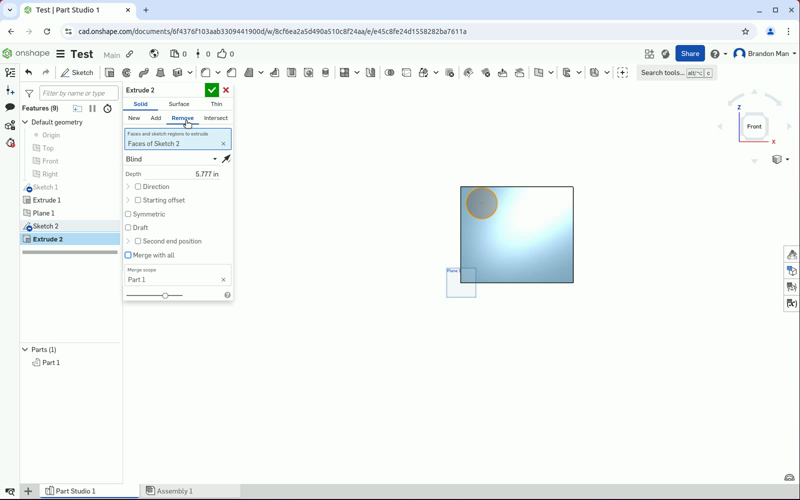
key(space)
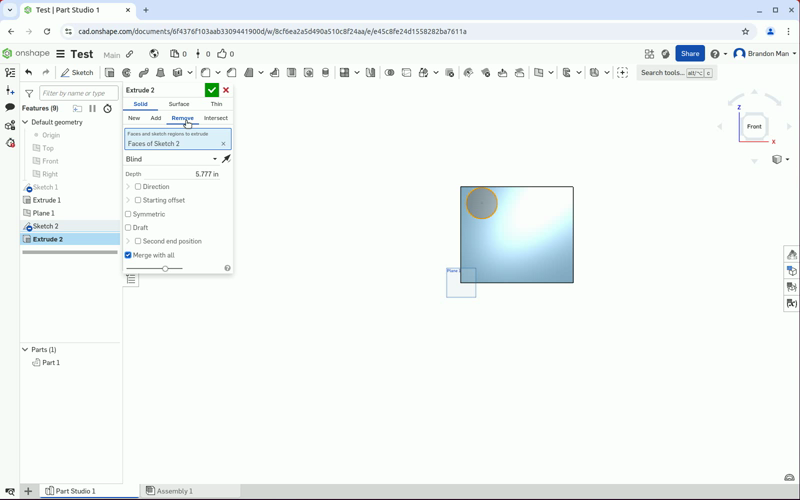
key(enter)
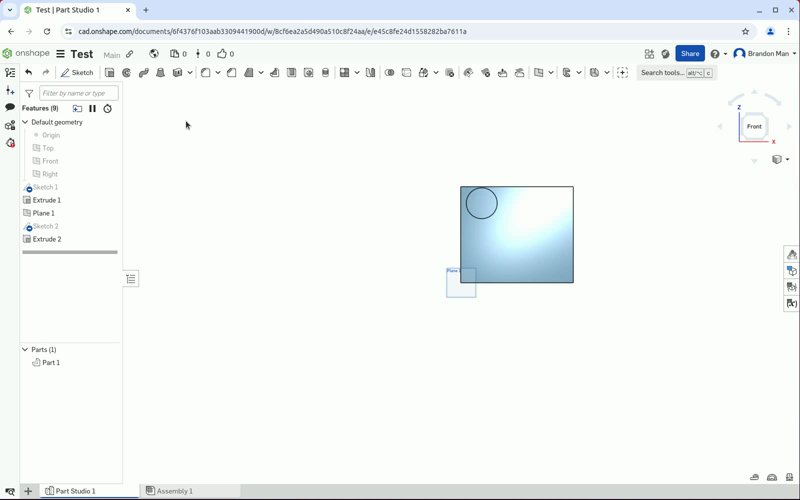
key(shift+h)
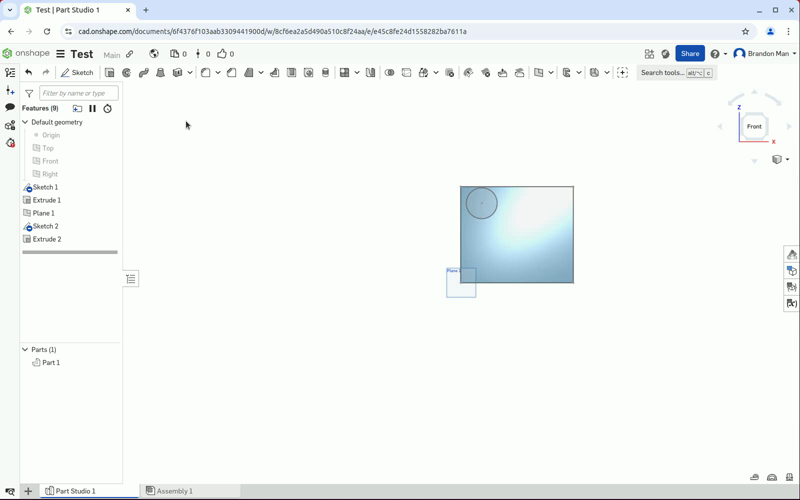
key(shift+h)
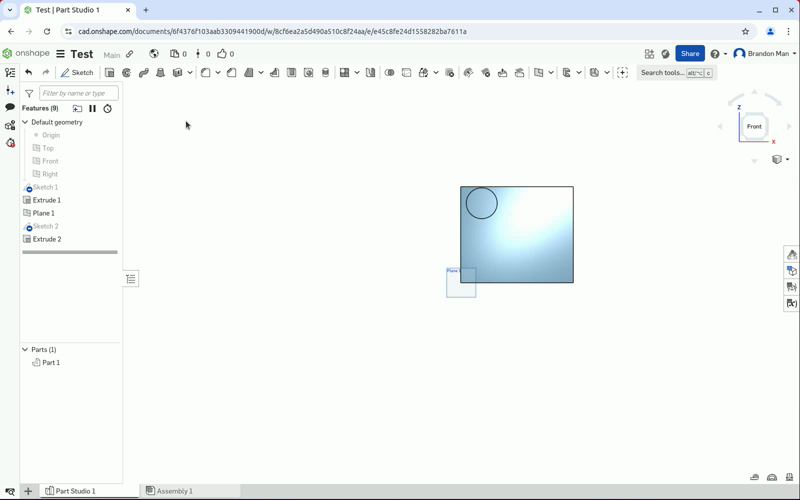
mouse_move(73, 189)
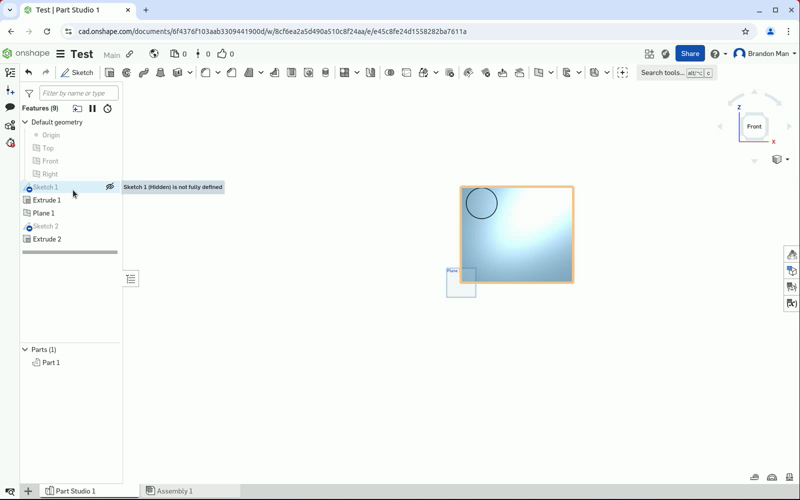
click(73, 189)
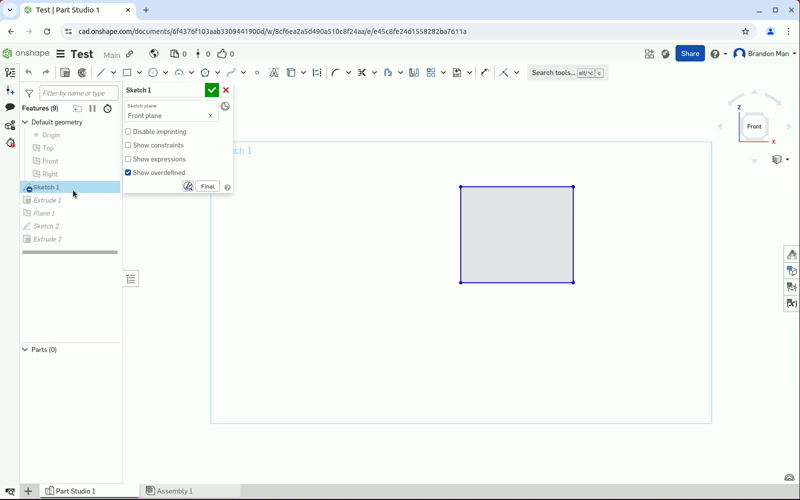
mouse_move(229, 92)
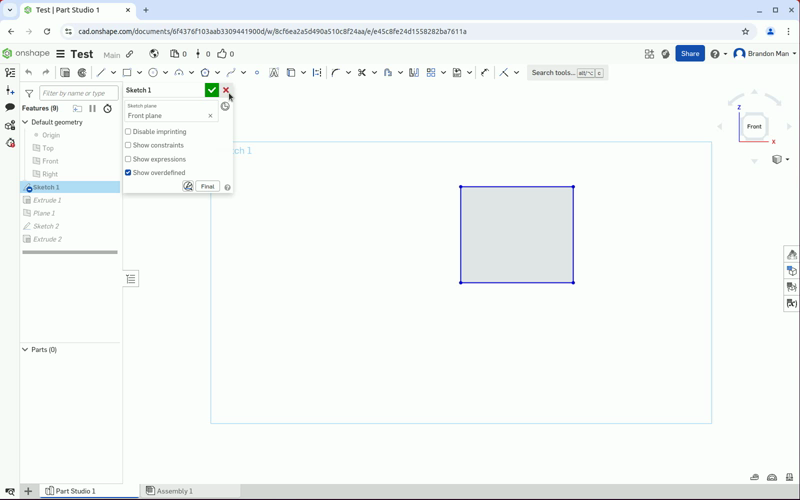
click(229, 92)
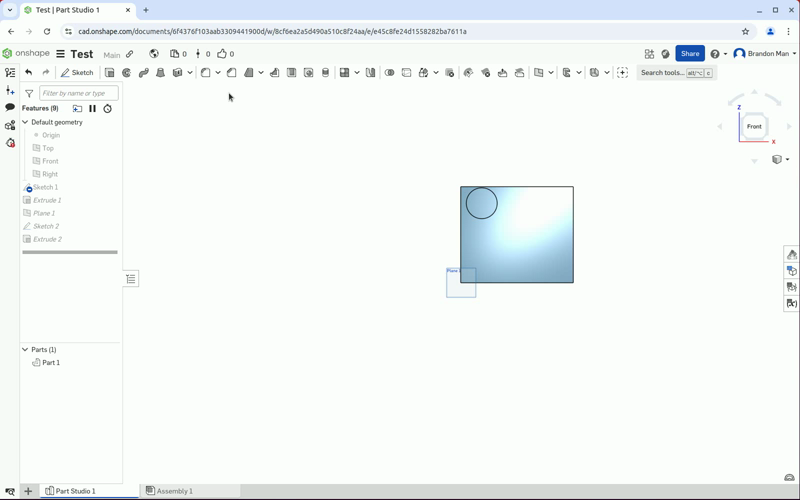
mouse_move(73, 352)
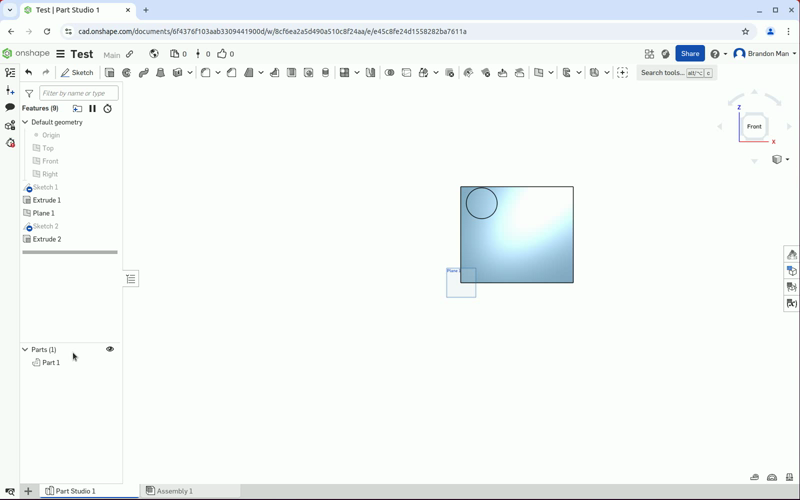
key(y)
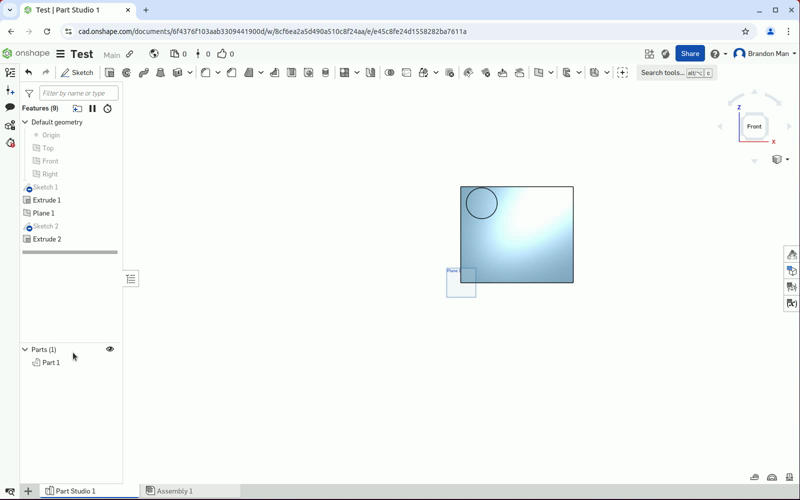
key(shift+p)
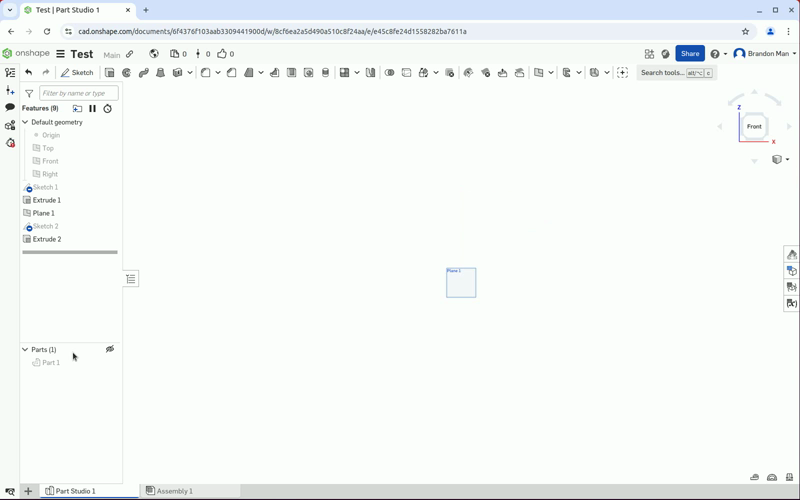
key(space)
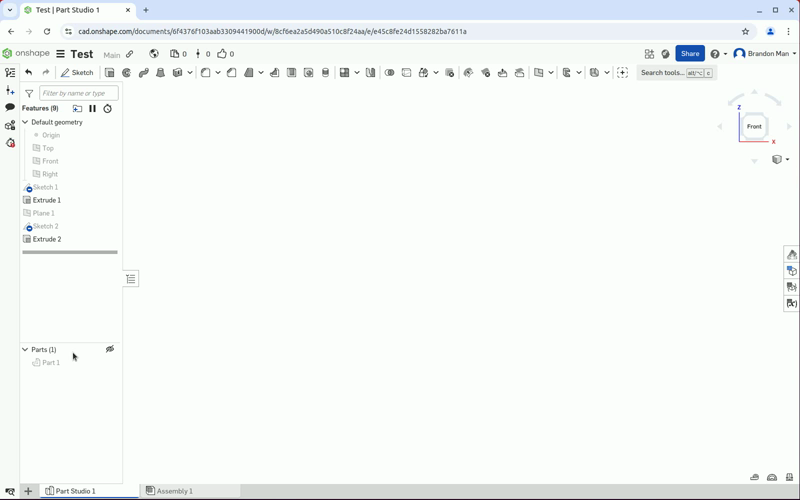
key_down(shift)
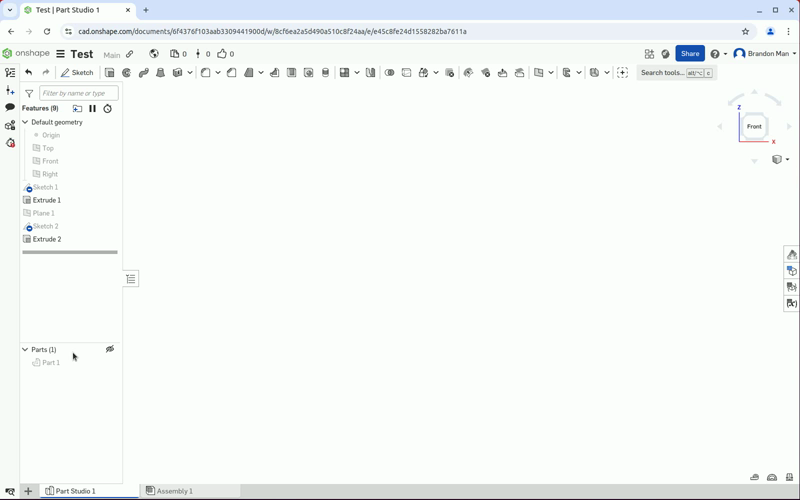
key(left)
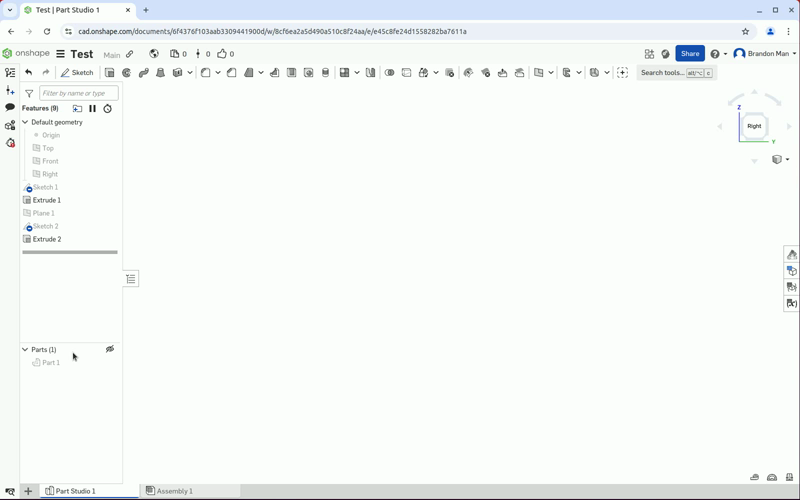
key_up(shift)
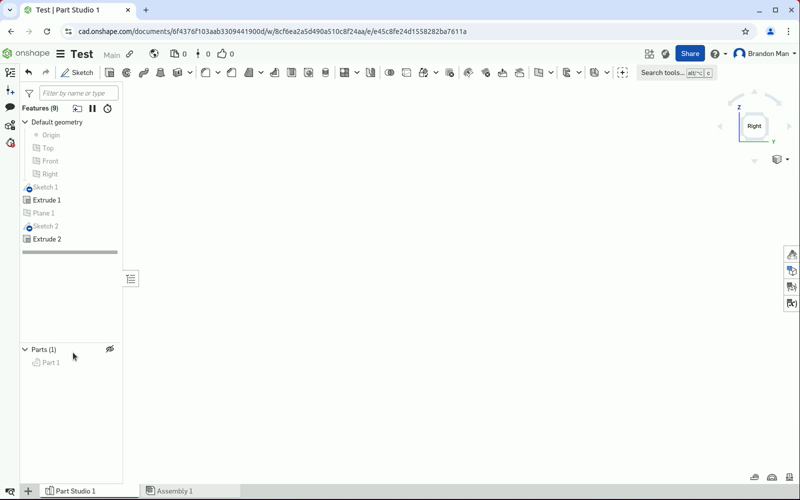
mouse_move(73, 352)
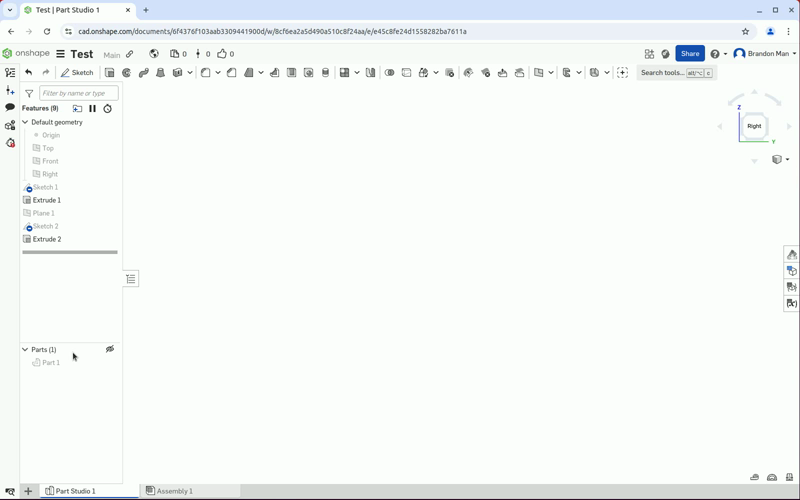
key(shift+y)
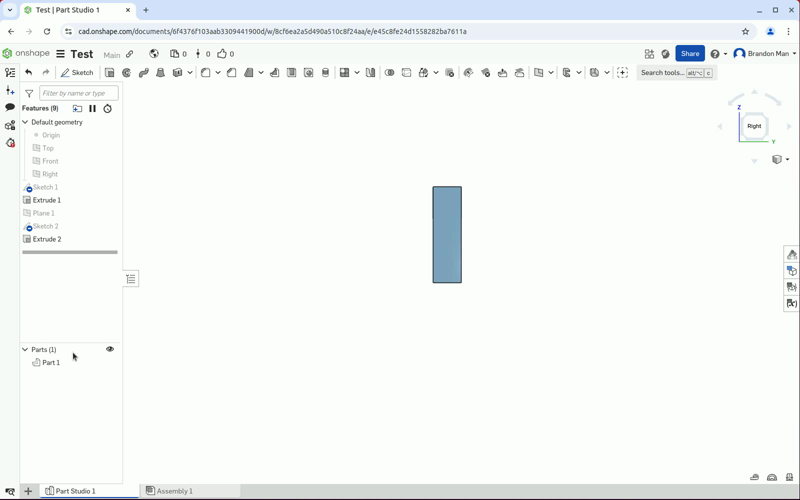
mouse_move(541, 75)
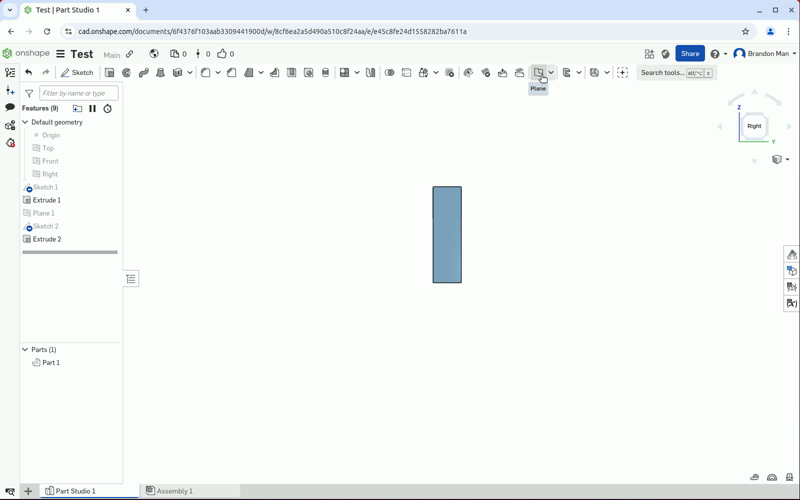
click(541, 75)
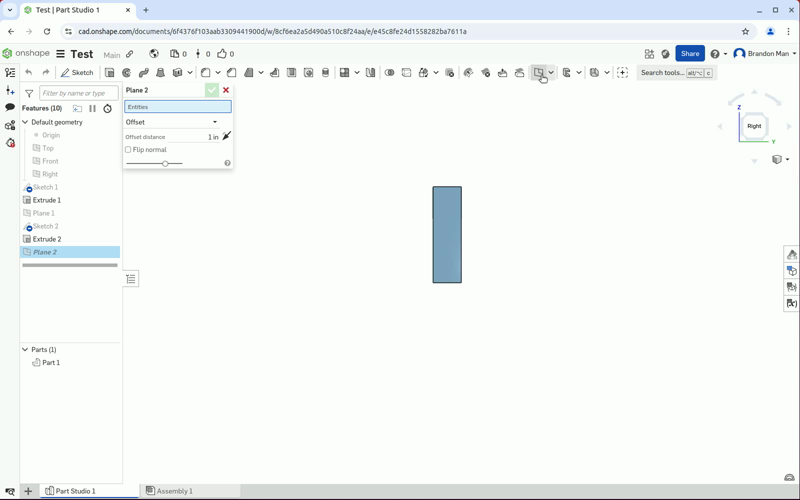
mouse_move(73, 176)
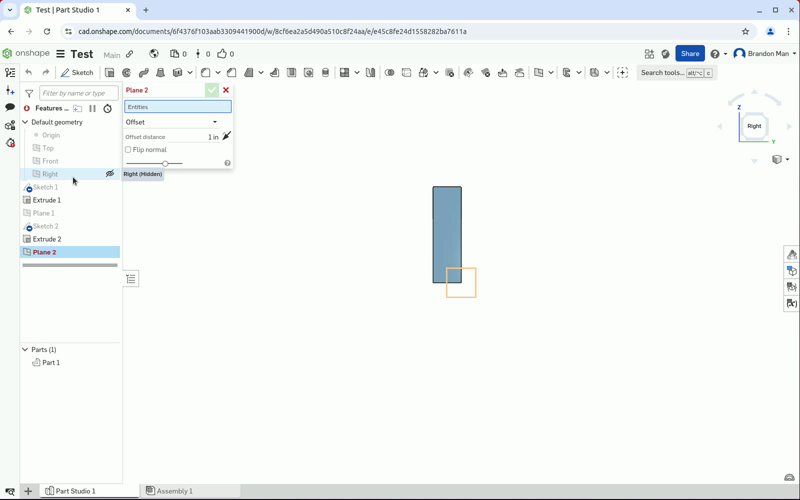
click(73, 176)
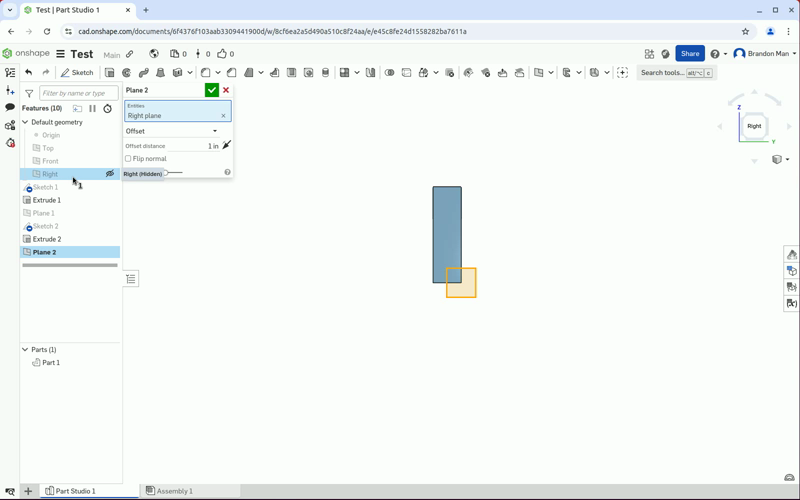
key(tab, 2)
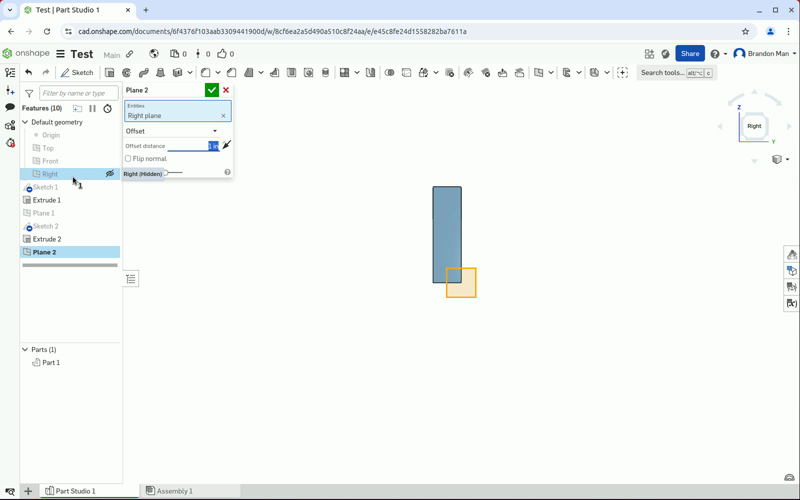
text(23.108)
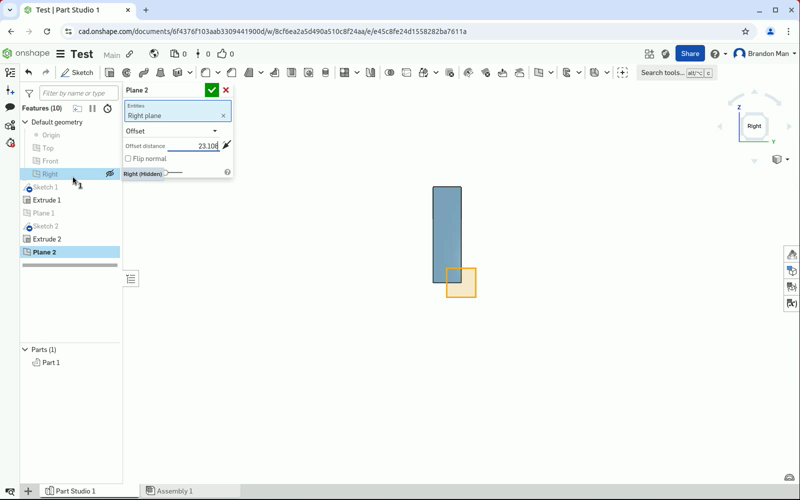
key(enter, 2)
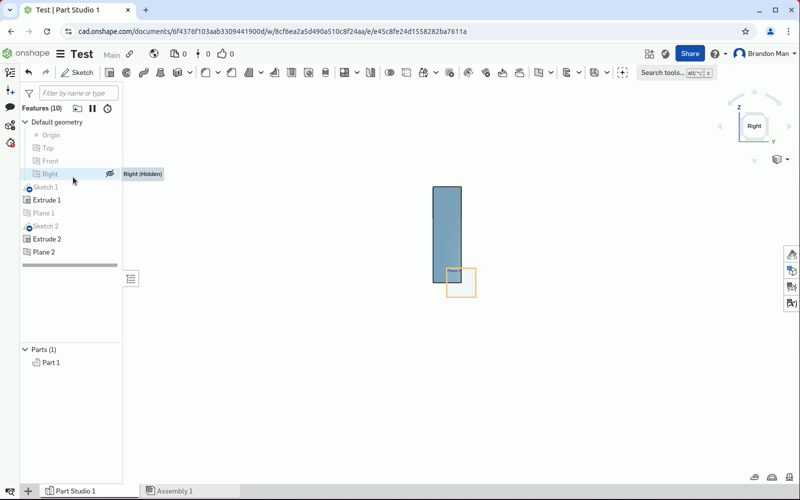
key(shift+s)
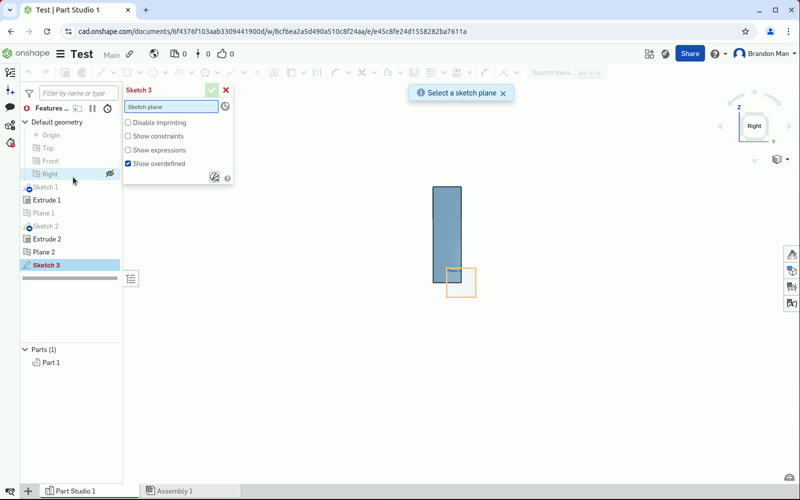
mouse_move(73, 254)
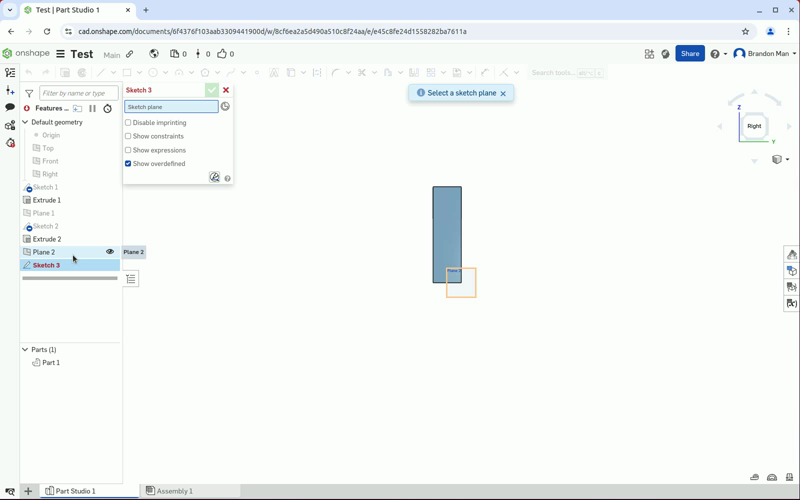
click(73, 254)
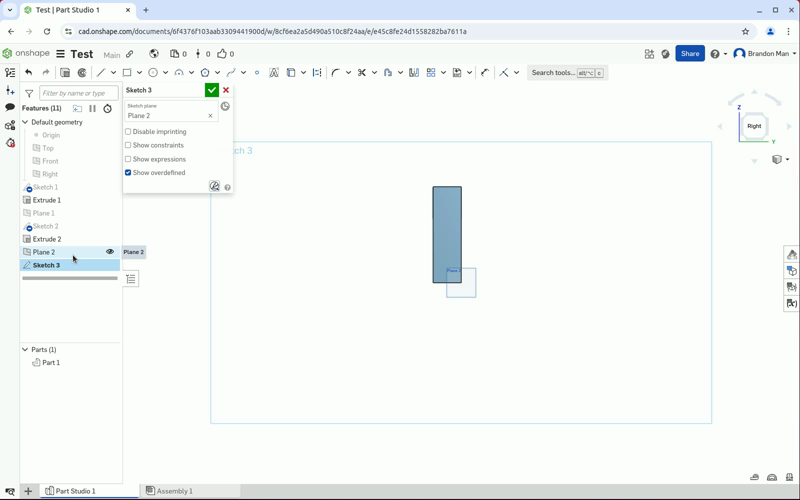
mouse_move(73, 352)
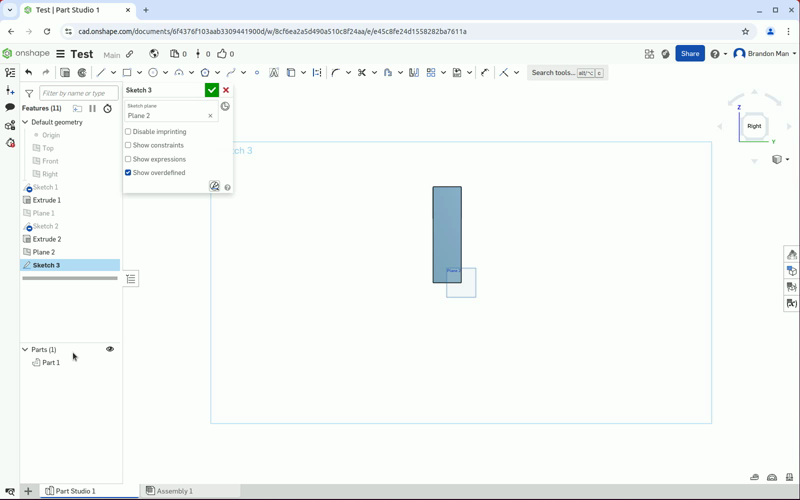
key(y)
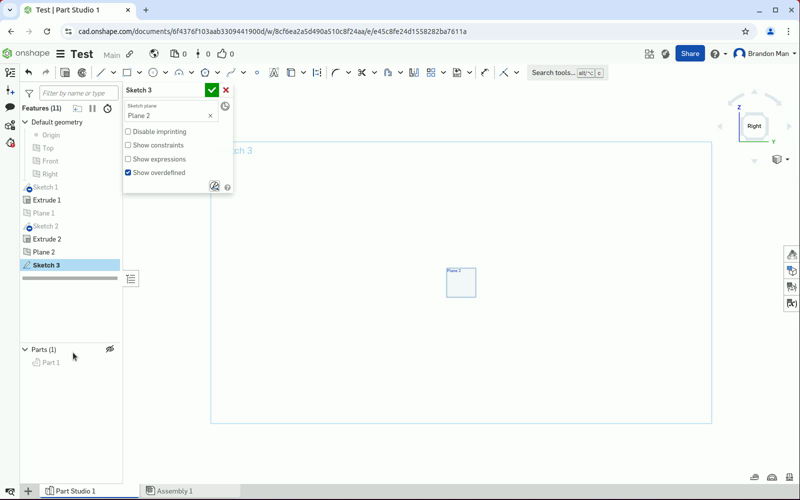
key(c)
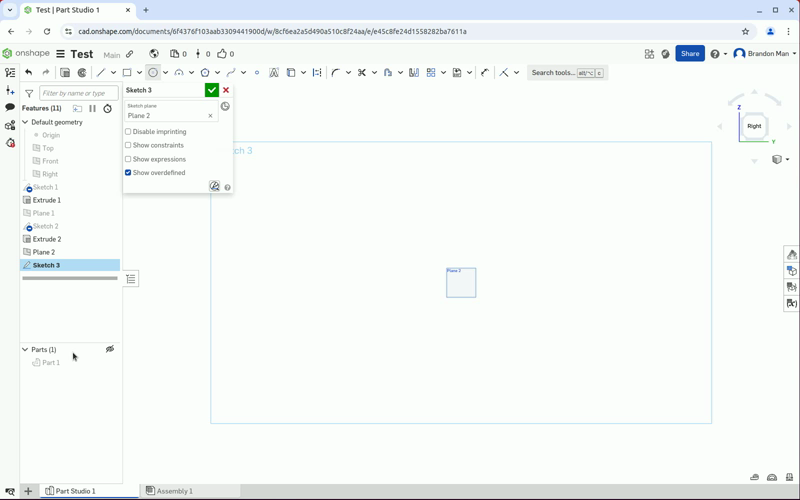
key_down(shift)
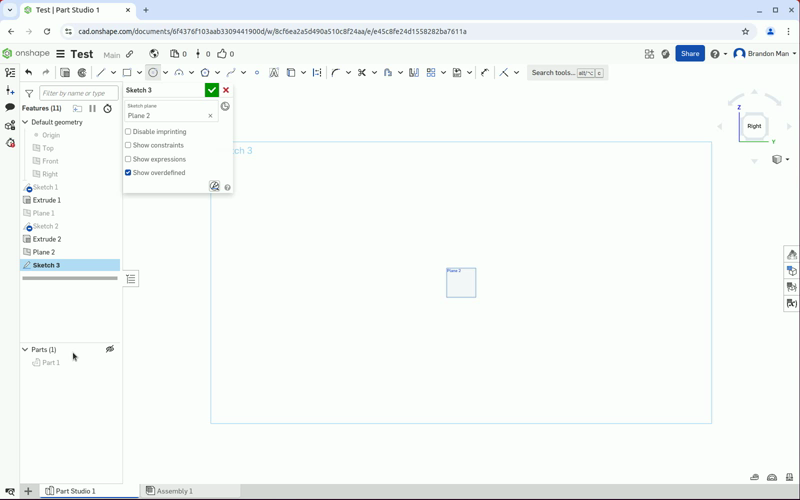
mouse_move(443, 206)
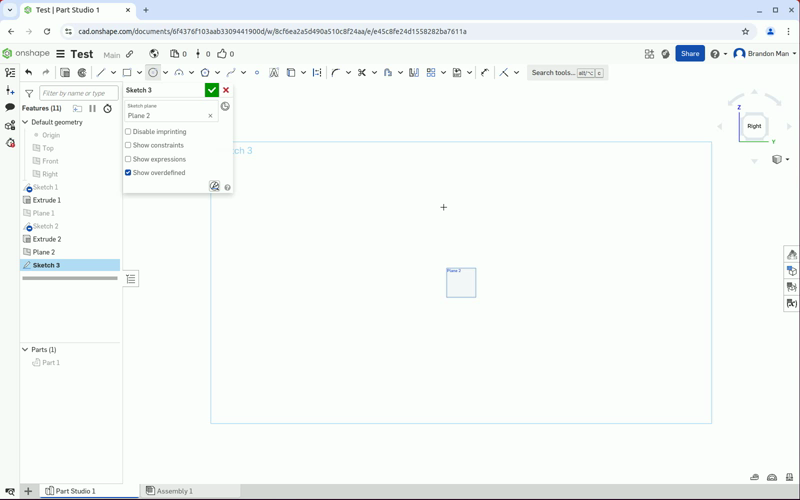
click(443, 206)
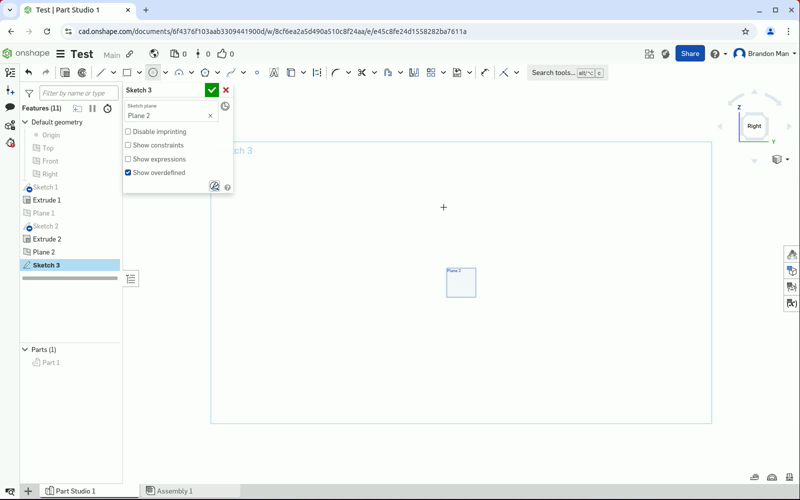
key_up(shift)
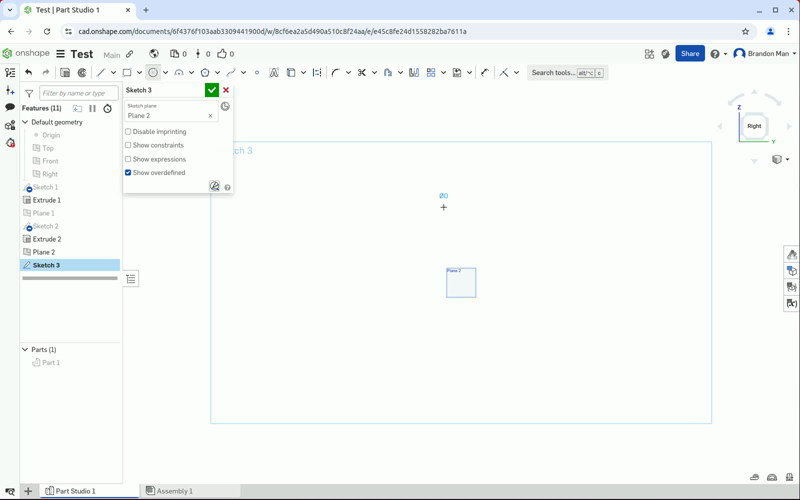
mouse_move(453, 206)
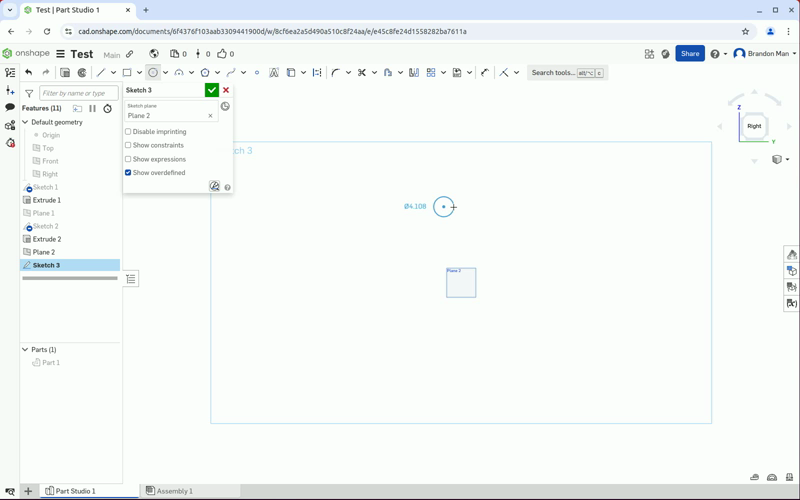
click(453, 206)
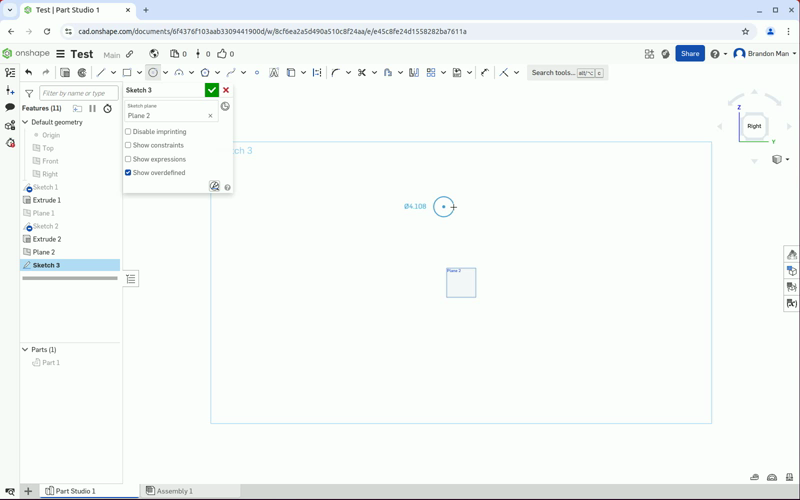
key(esc)
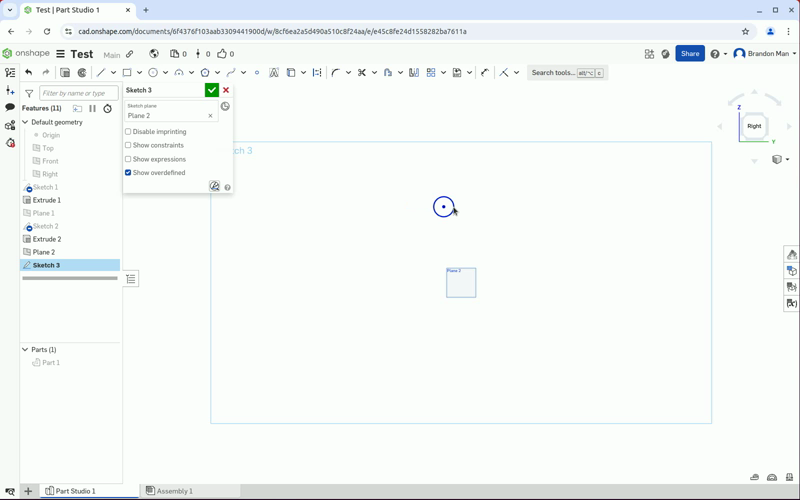
mouse_move(452, 209)
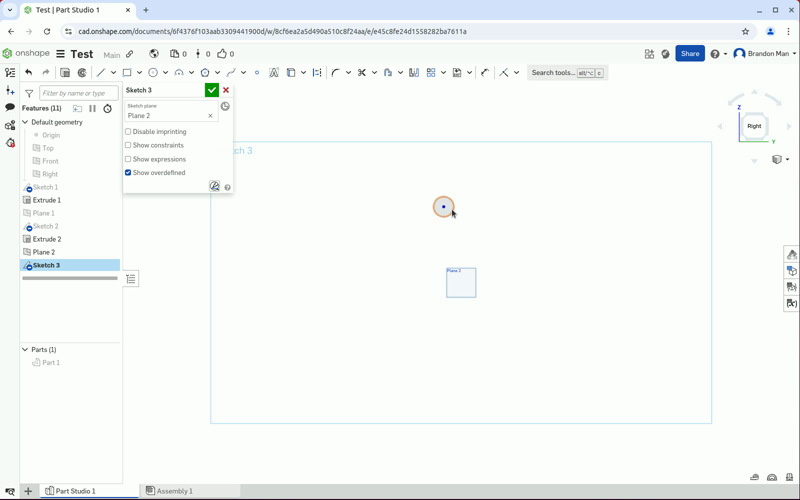
scroll(6)
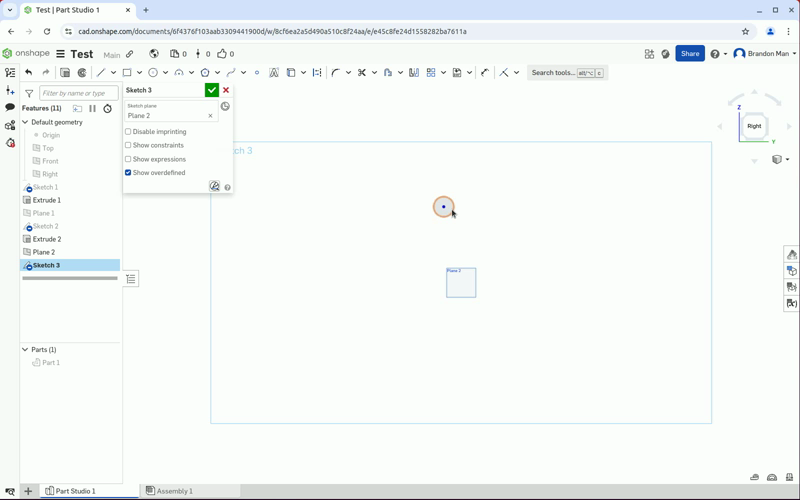
scroll(6)
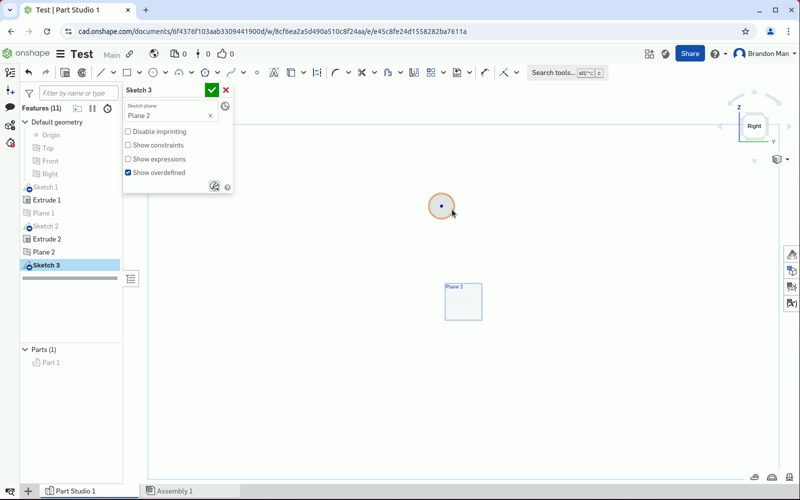
scroll(6)
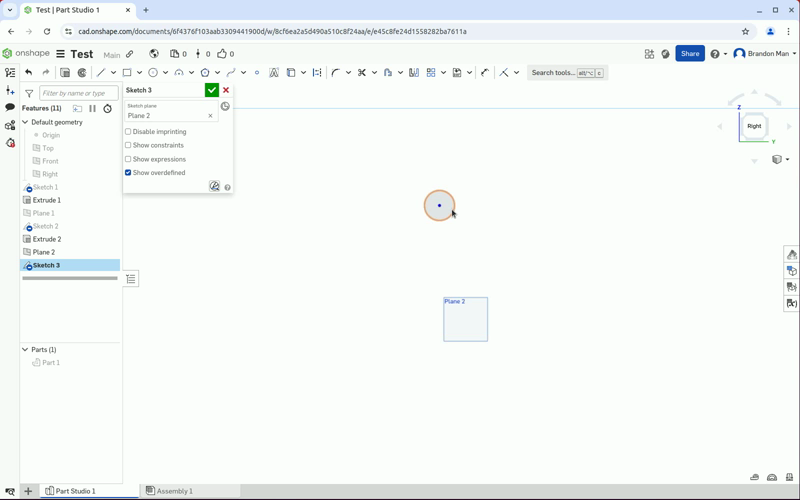
scroll(6)
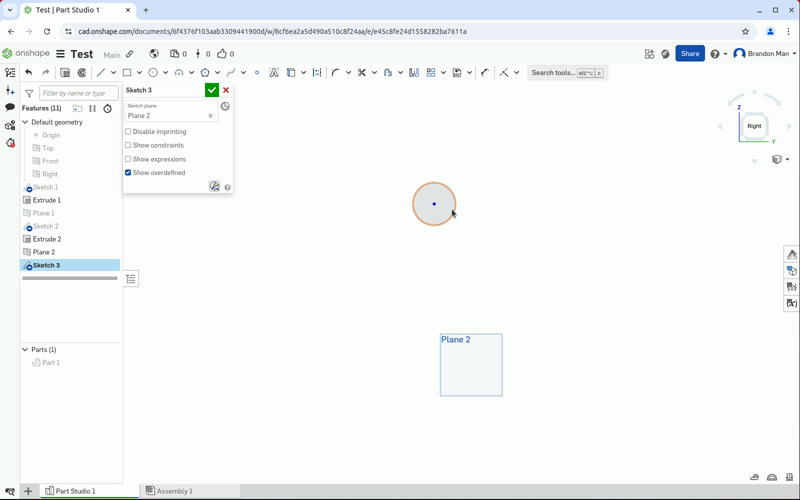
scroll(6)
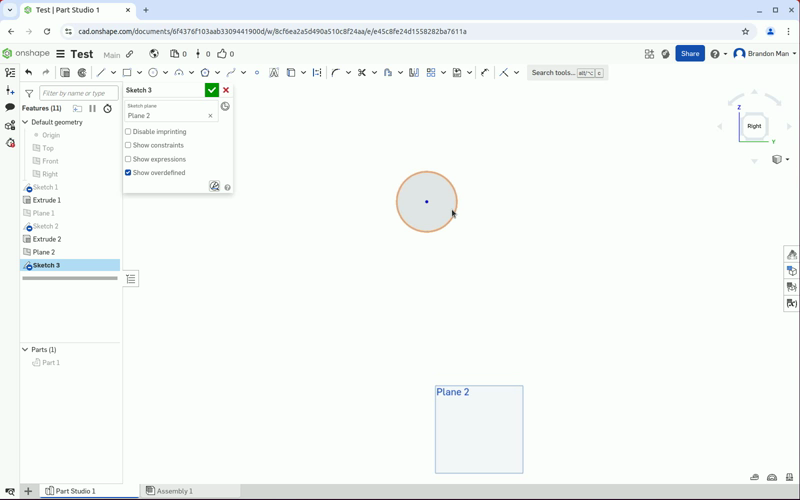
scroll(6)
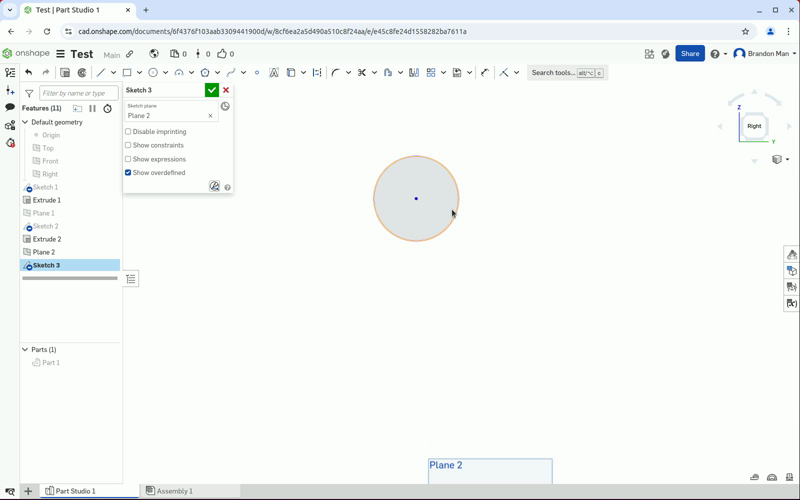
scroll(6)
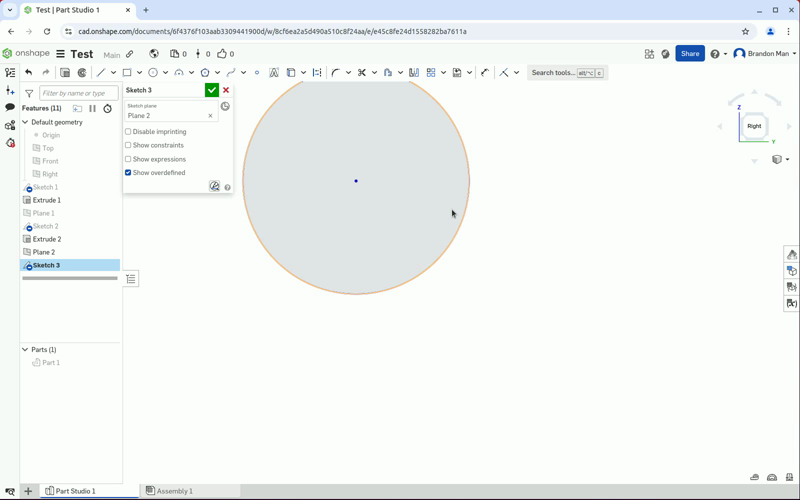
click(452, 209)
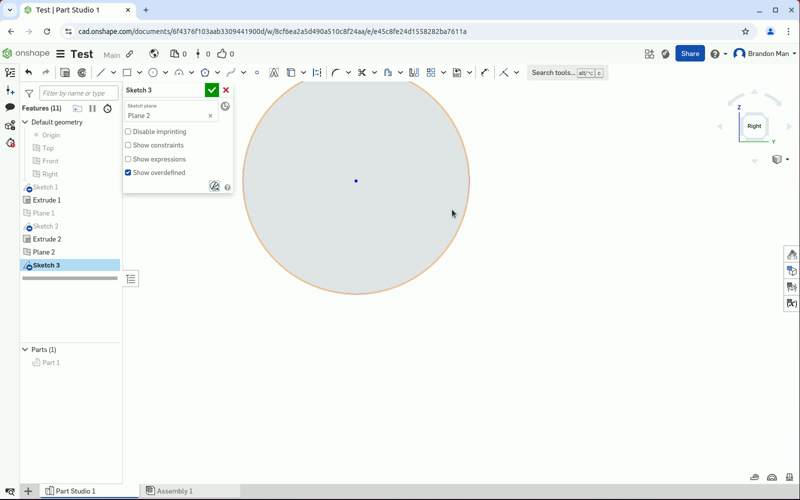
scroll(-6)
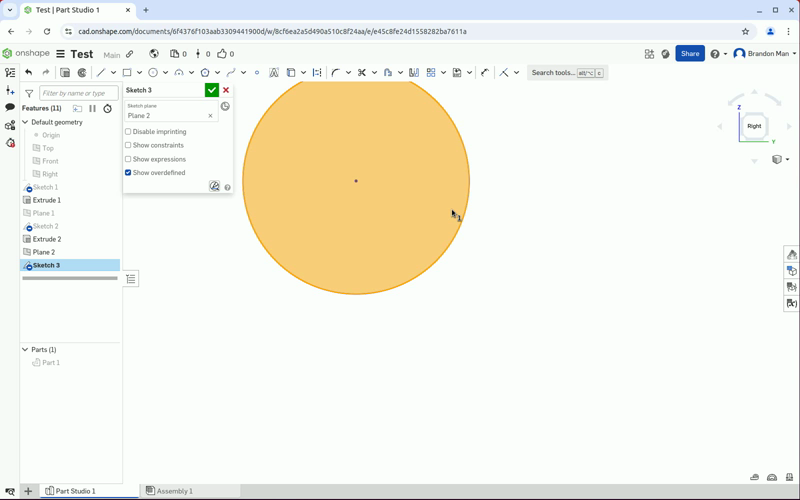
scroll(-6)
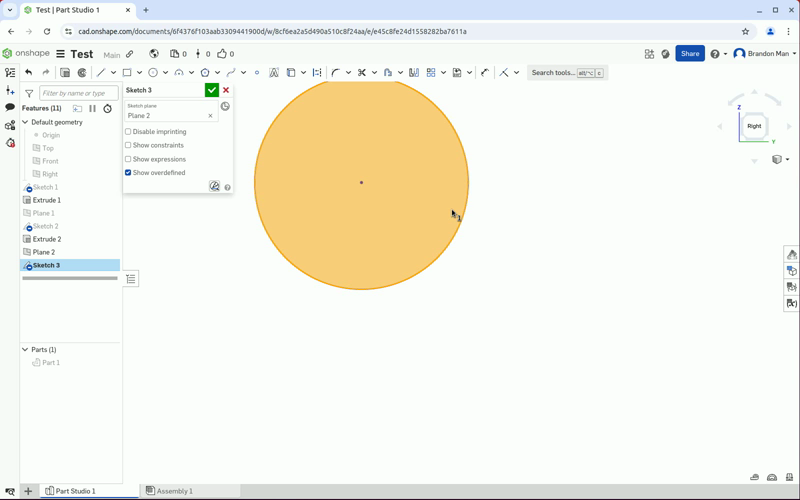
scroll(-6)
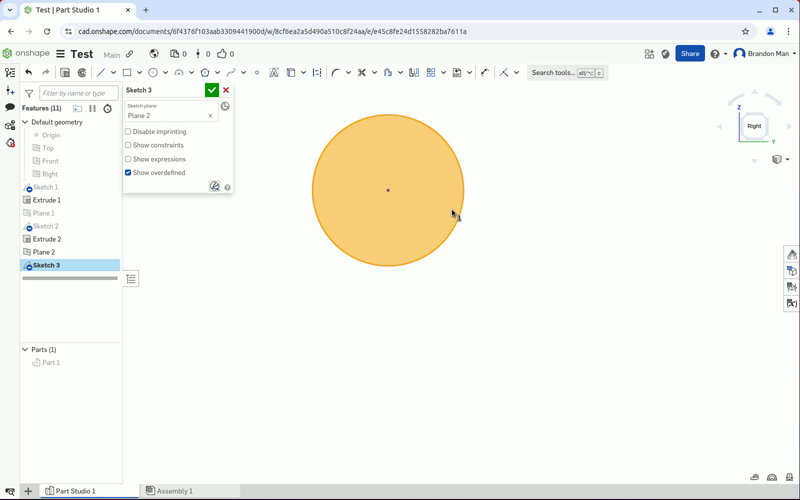
scroll(-6)
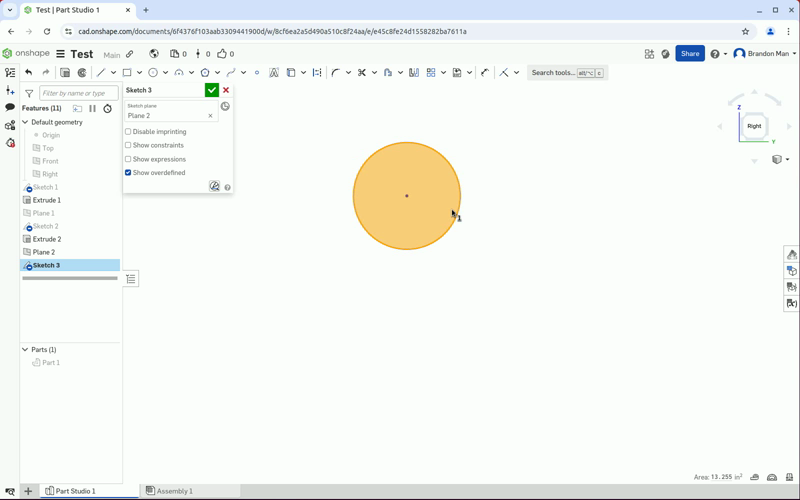
scroll(-6)
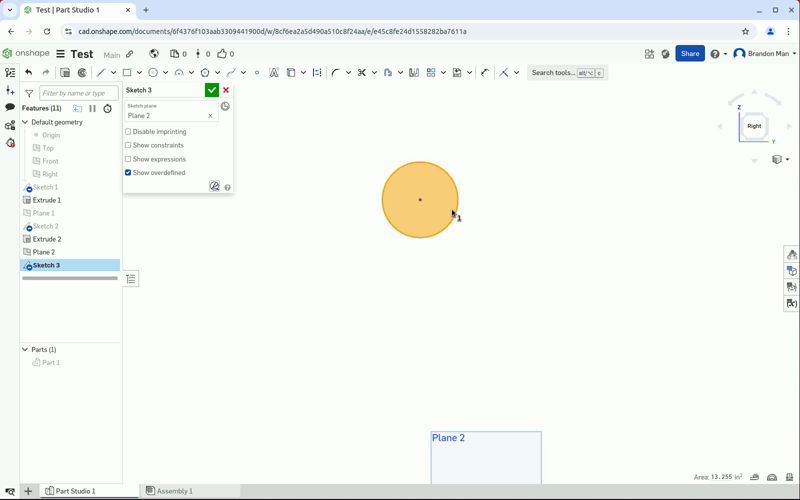
scroll(-6)
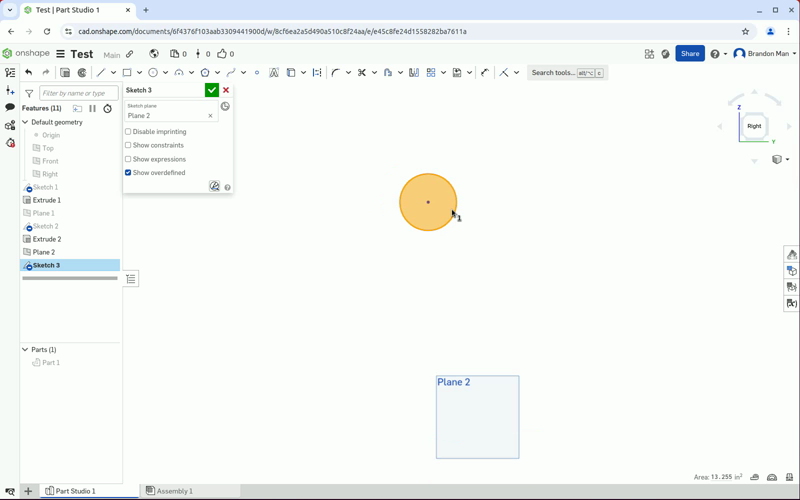
scroll(-6)
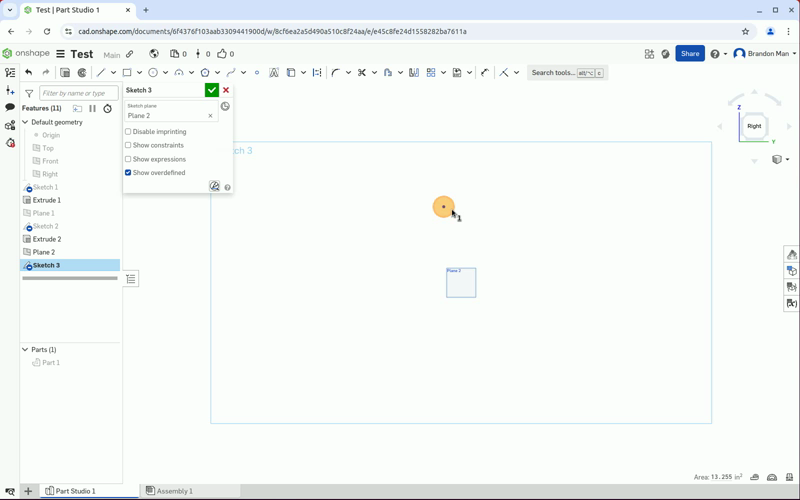
mouse_move(73, 352)
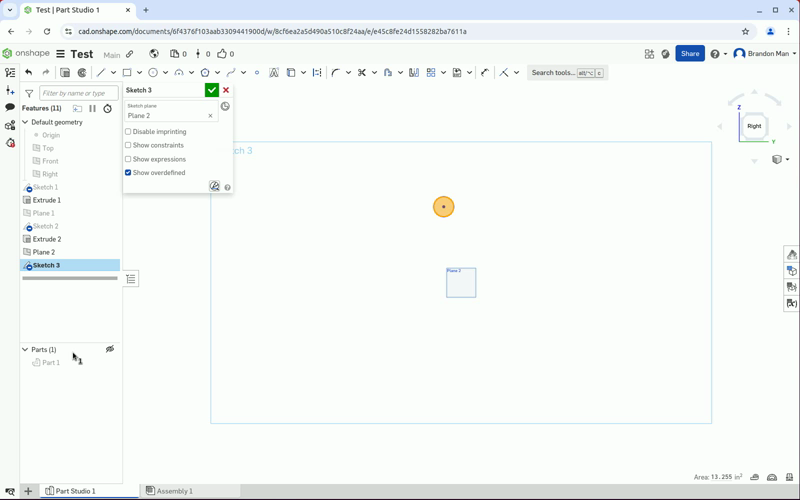
key(shift+y)
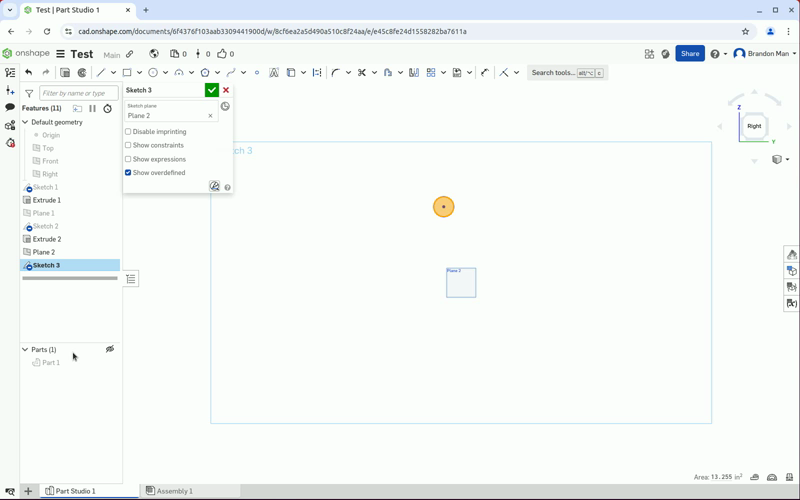
key(shift+e)
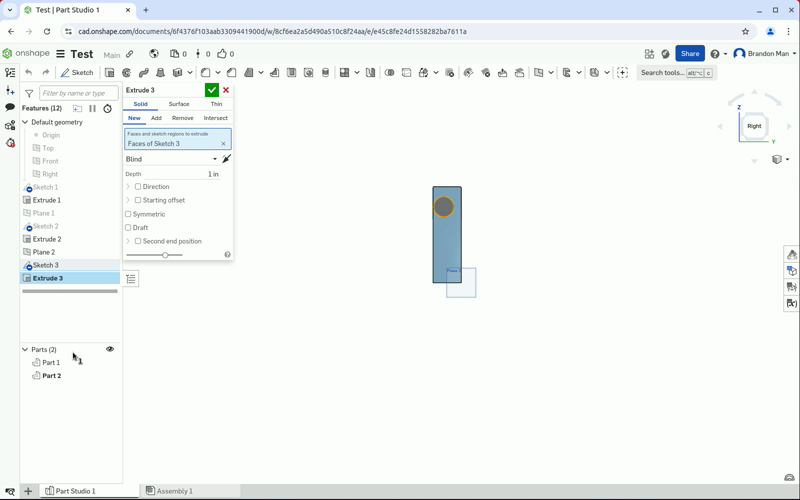
mouse_move(143, 106)
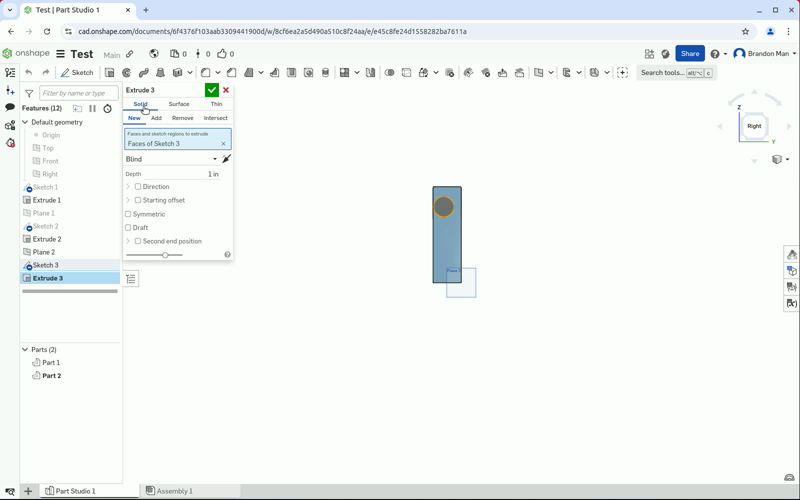
click(143, 106)
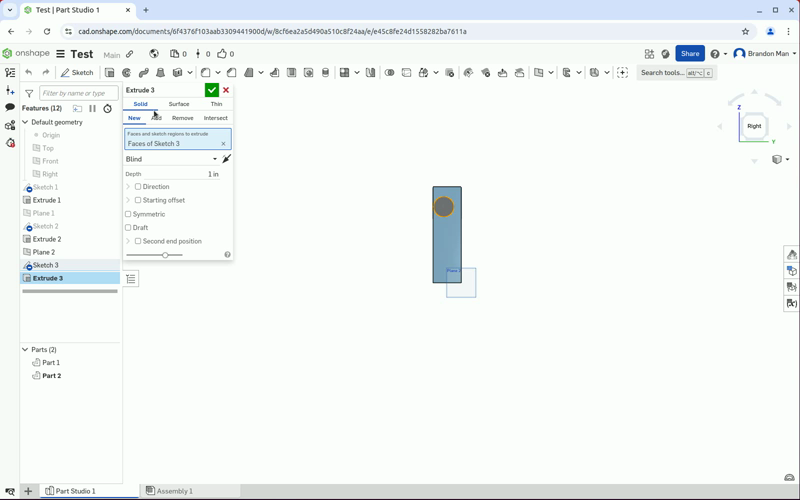
mouse_move(186, 120)
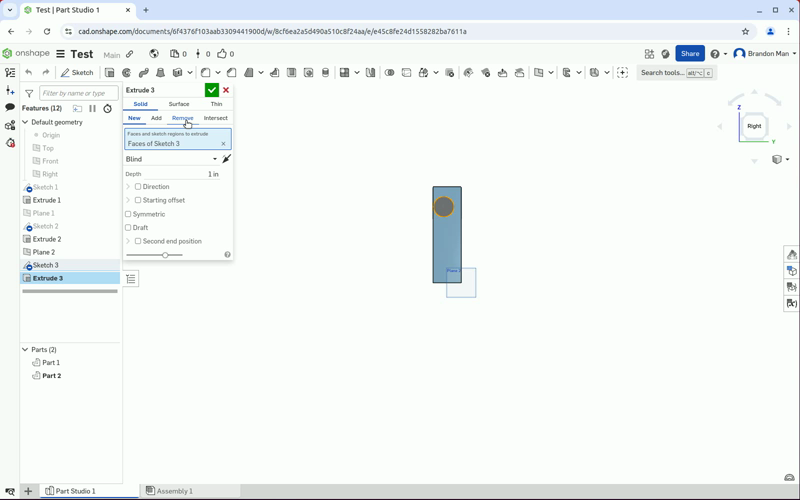
click(186, 120)
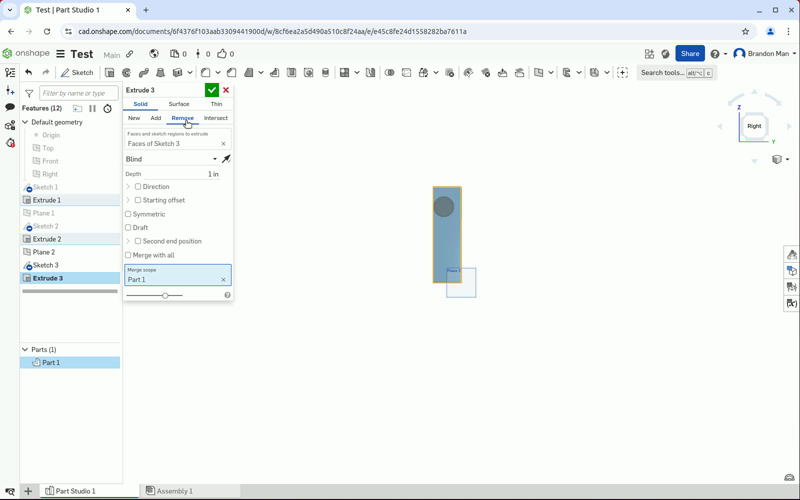
key(tab, 4)
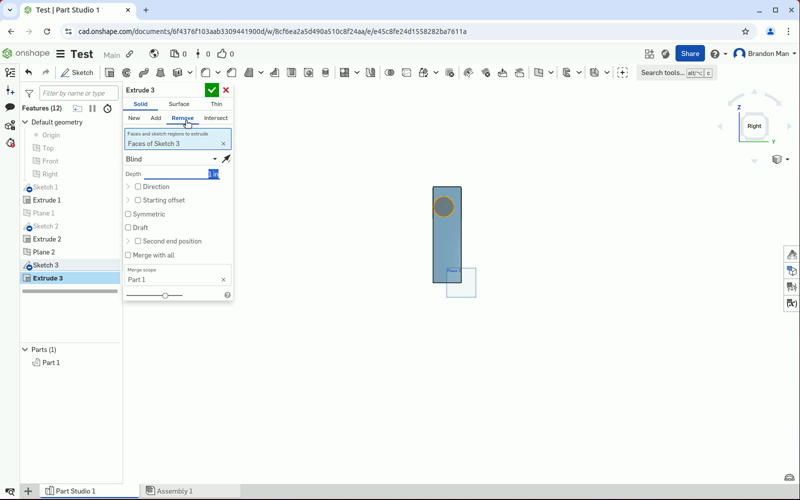
text(5.777)
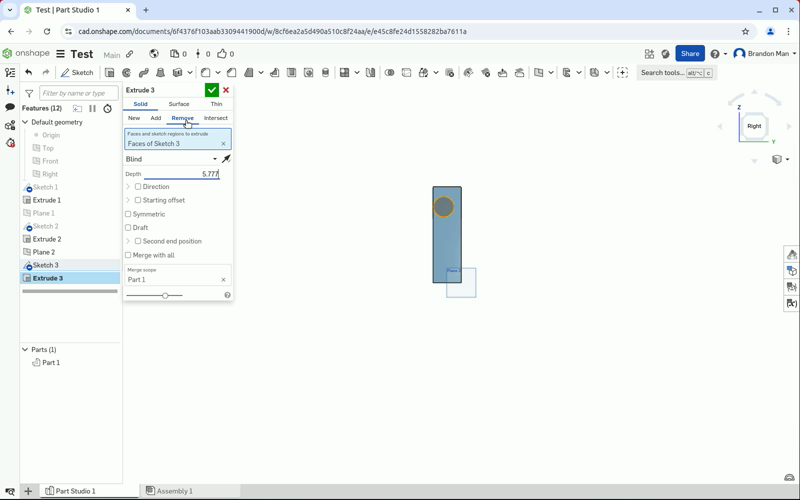
key(tab, 6)
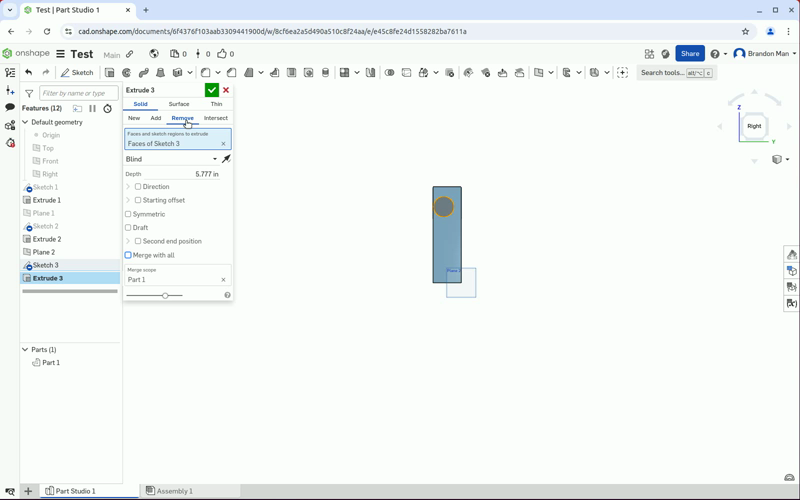
key(space)
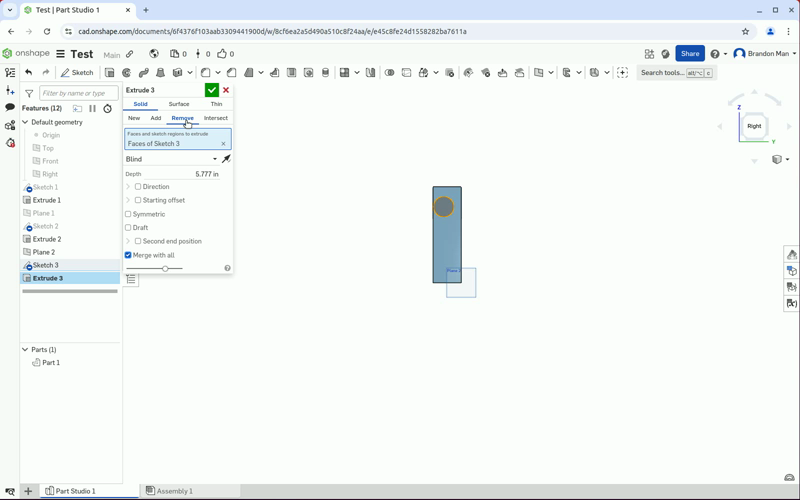
key(enter)
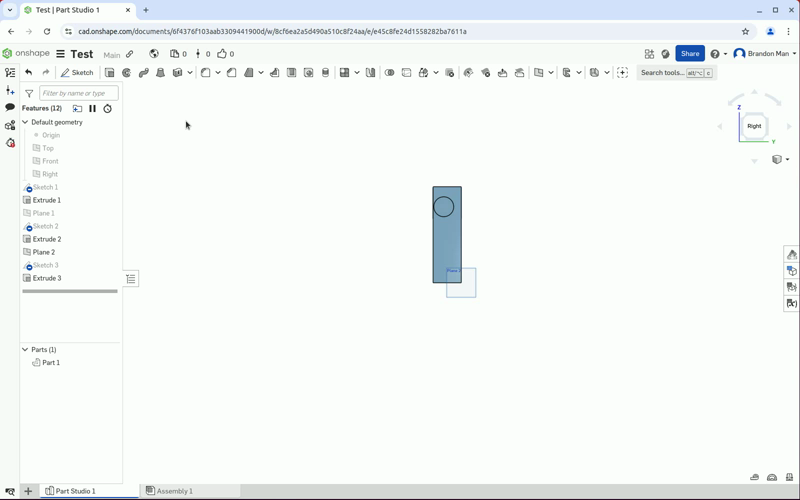
key(shift+h)
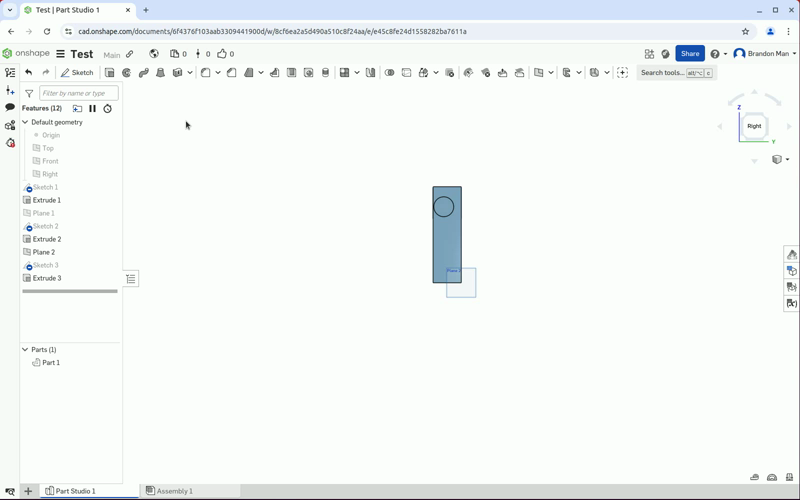
key(shift+h)
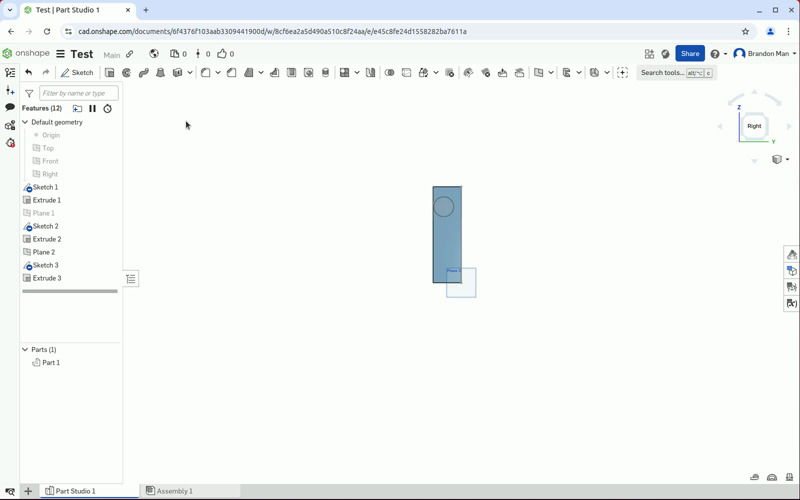
key(shift+7)
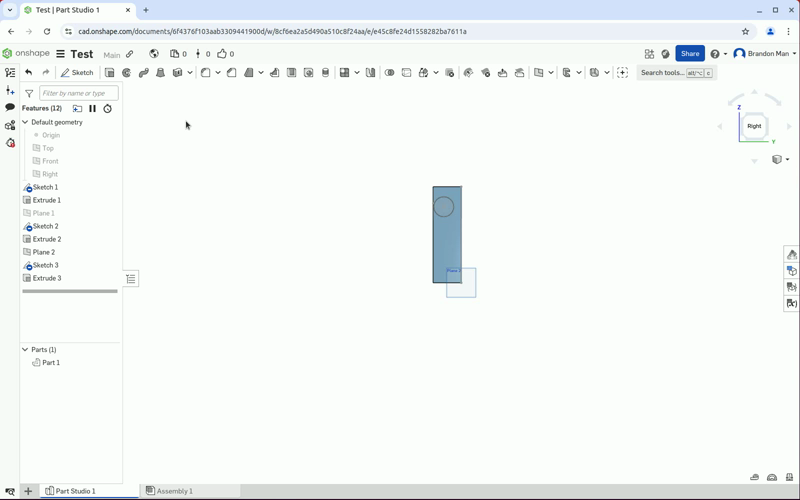
key(right, 2)
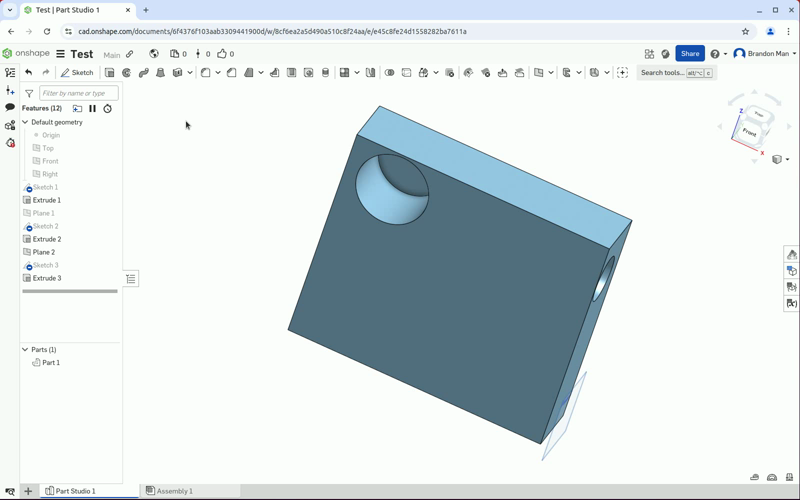
key(down, 2)
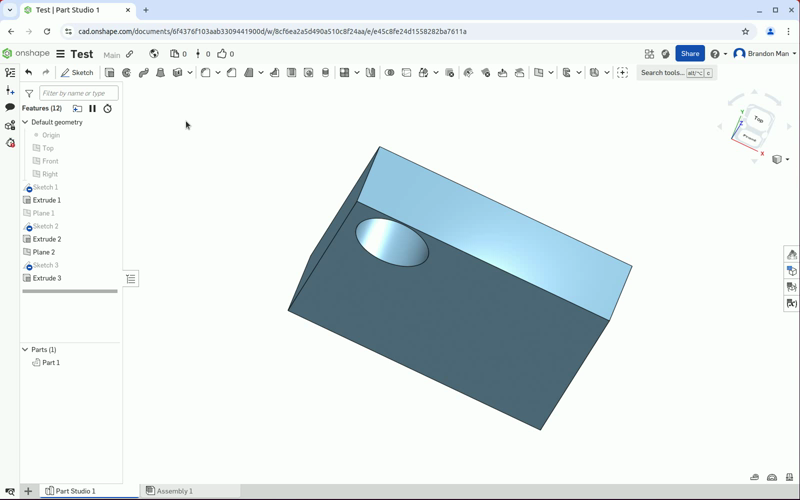
key(up, 2)
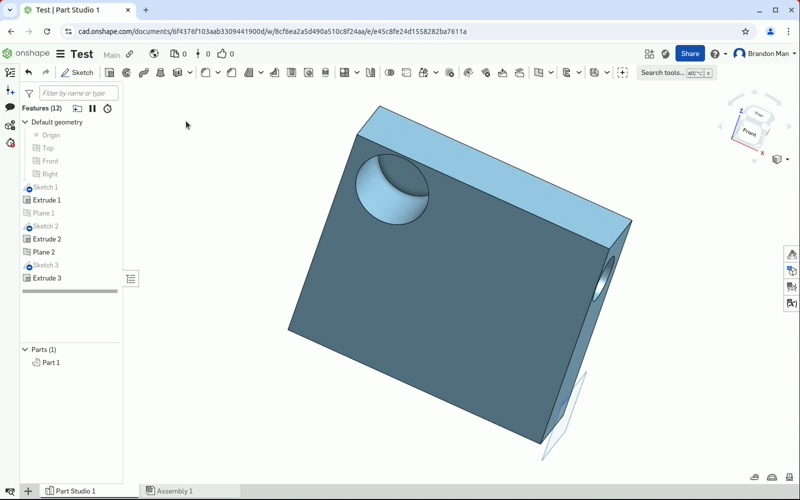
key(left, 2)
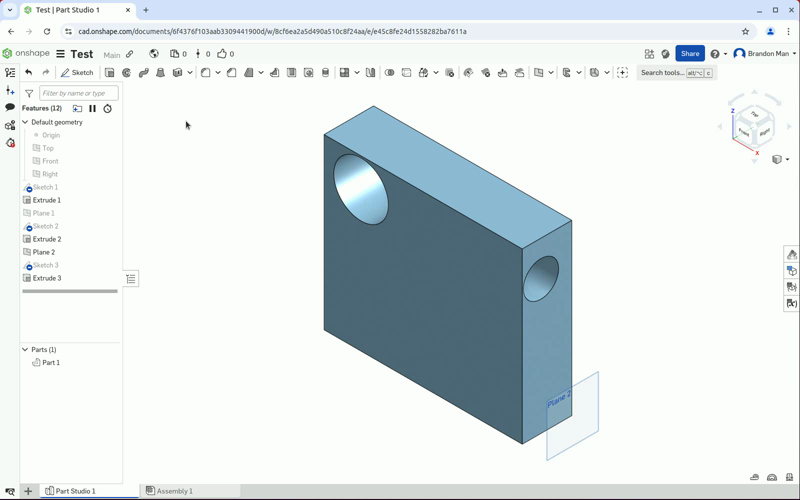
mouse_move(73, 189)
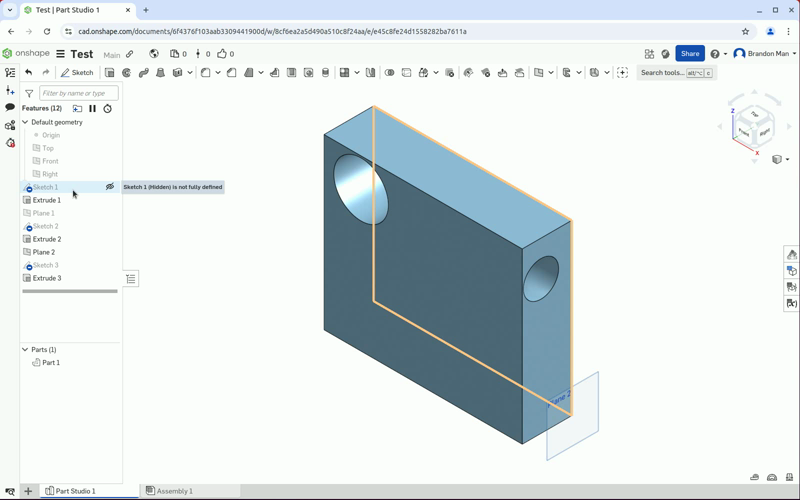
click(73, 189)